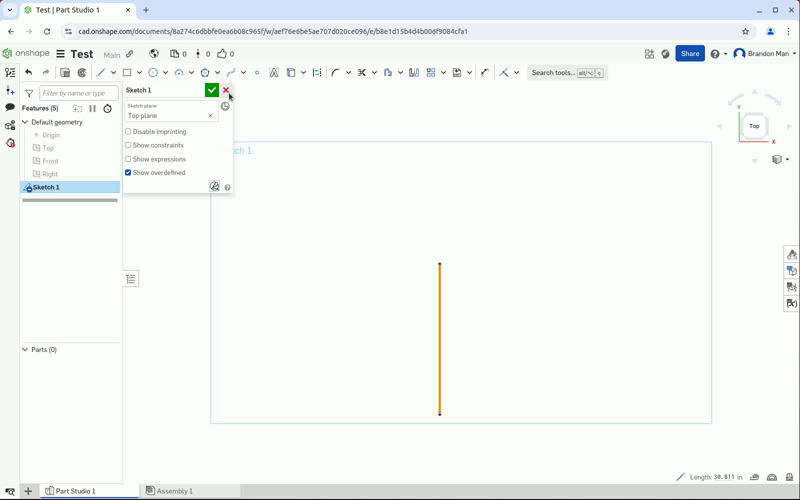
key(shift+h)
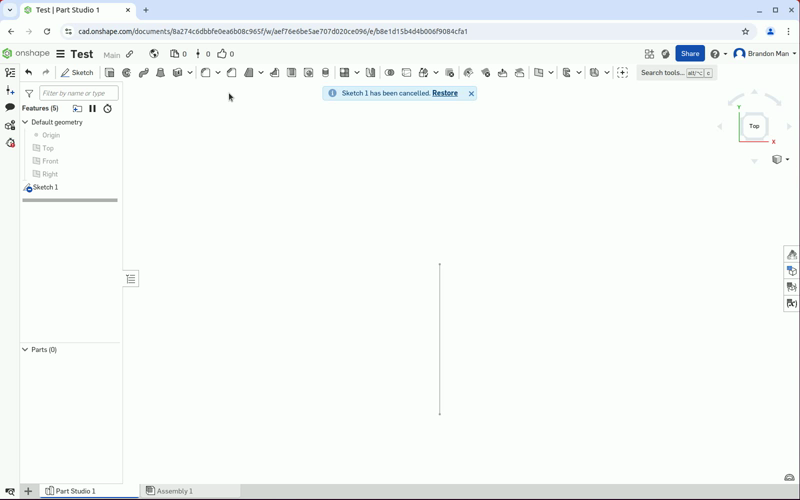
mouse_move(73, 352)
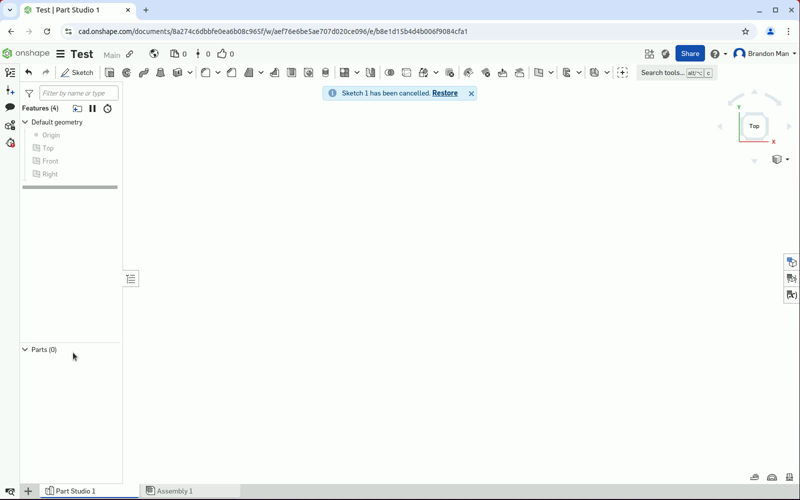
key(y)
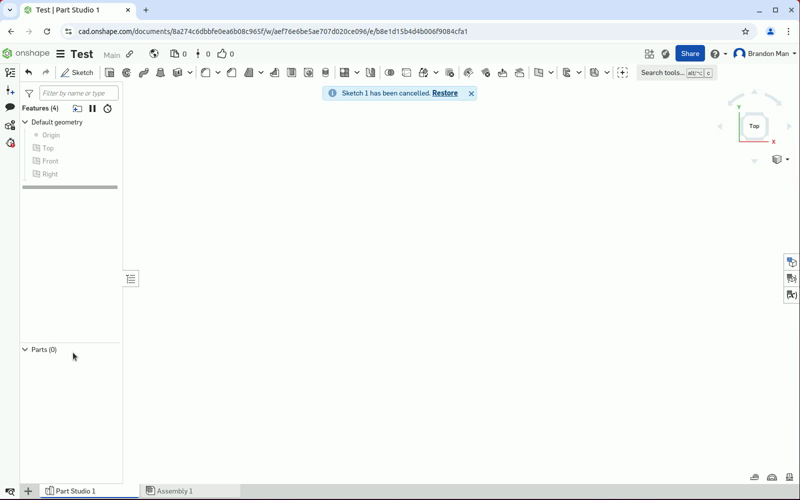
key(shift+p)
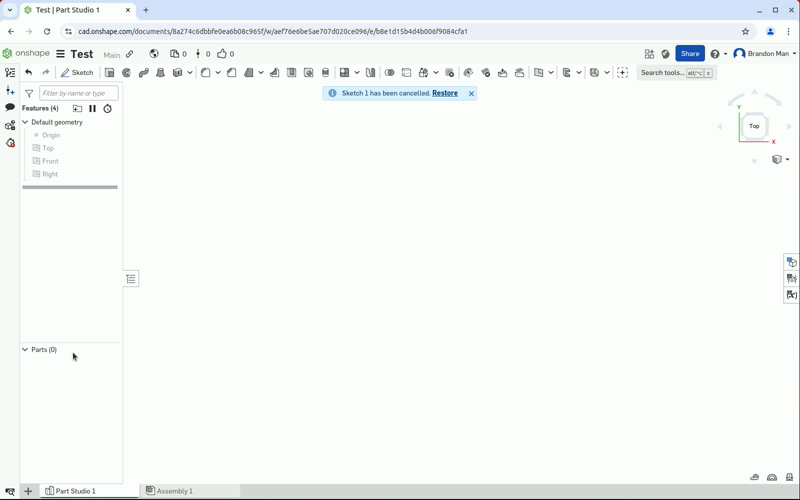
key(space)
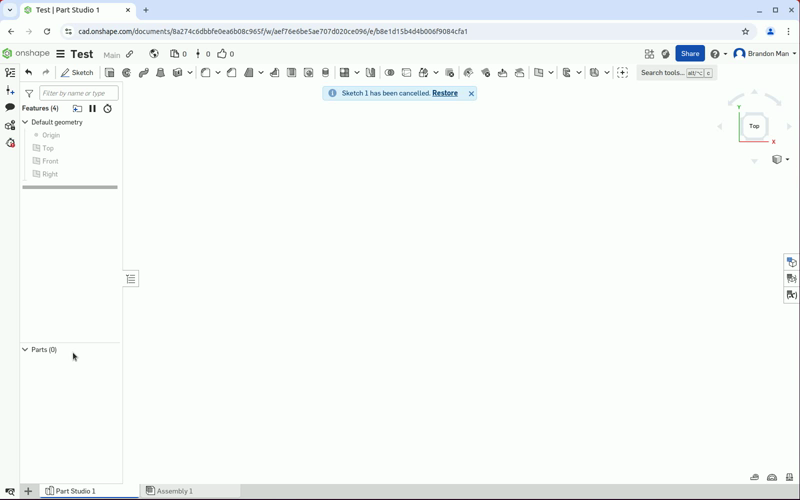
key_down(shift)
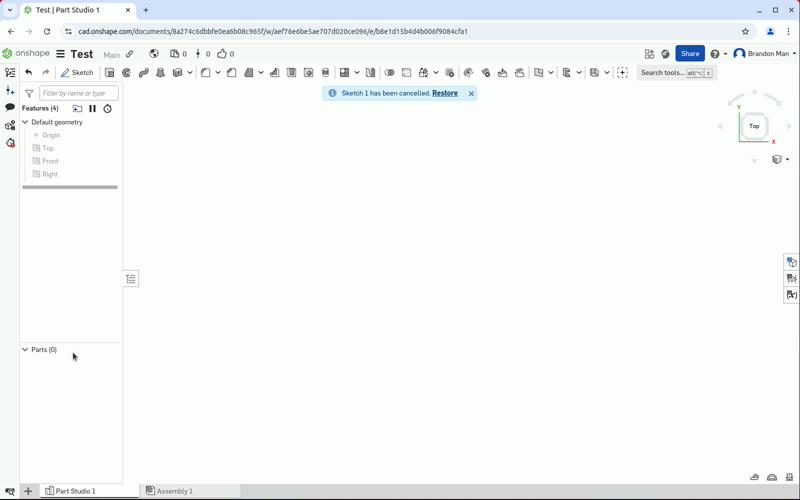
key(up)
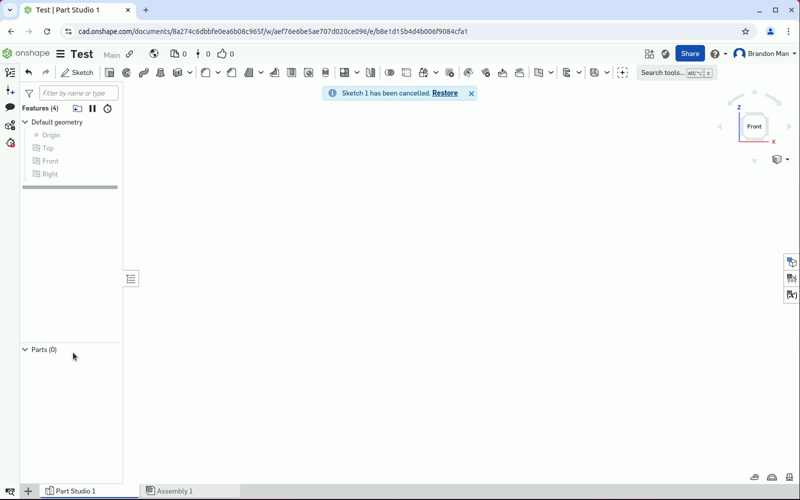
key_up(shift)
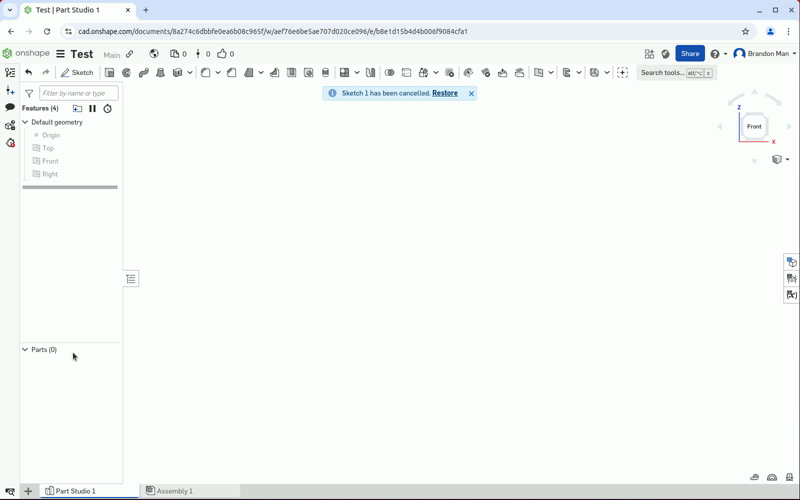
mouse_move(73, 352)
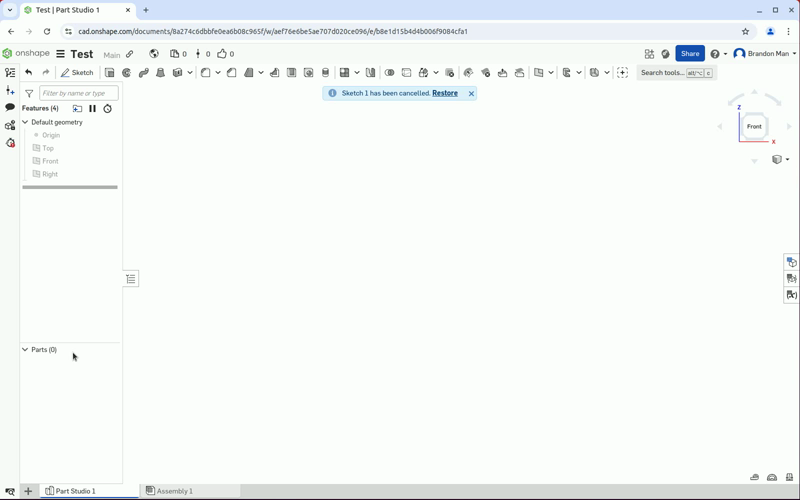
key(shift+y)
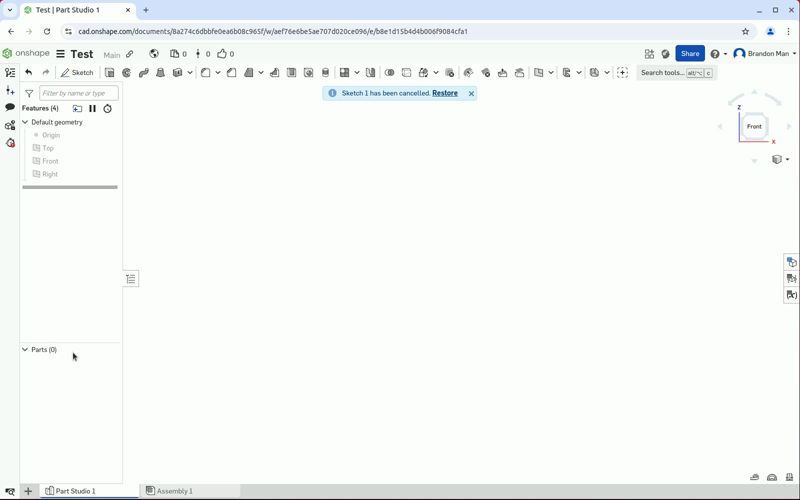
key(shift+s)
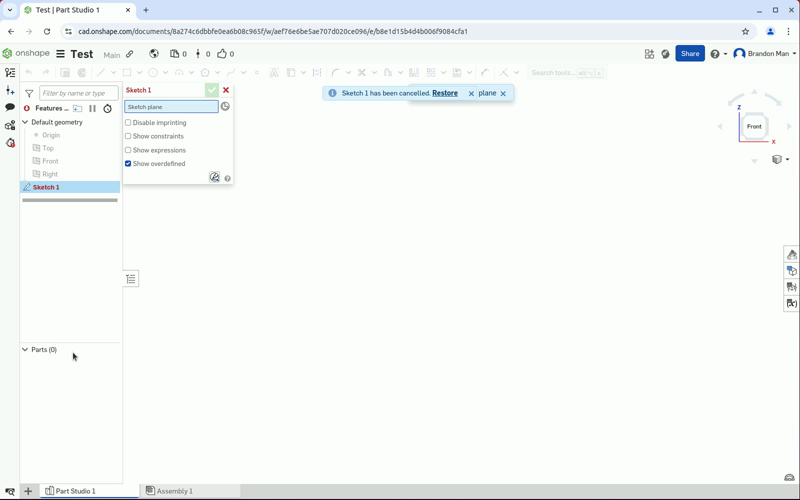
mouse_move(73, 163)
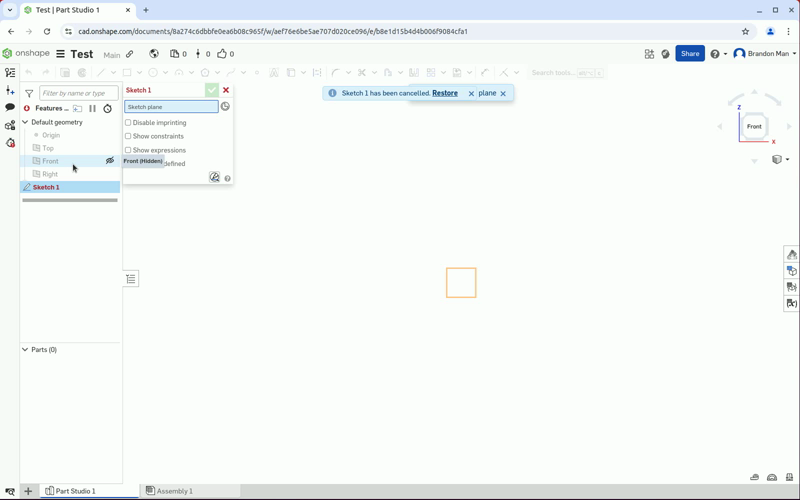
click(73, 163)
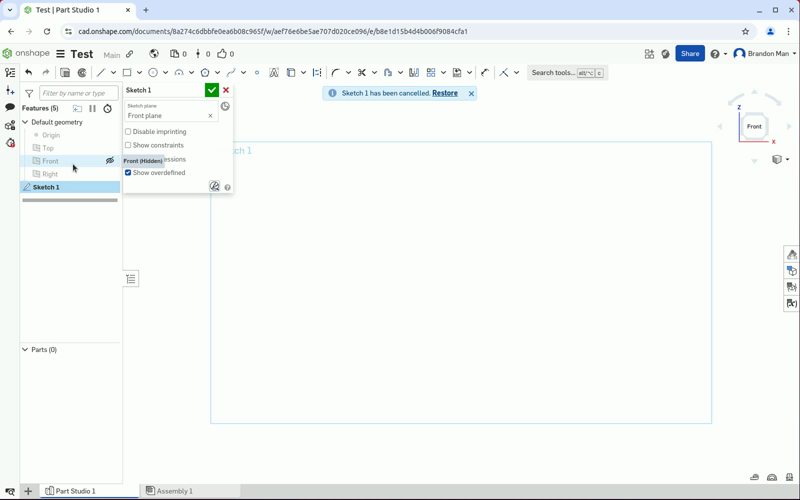
mouse_move(73, 352)
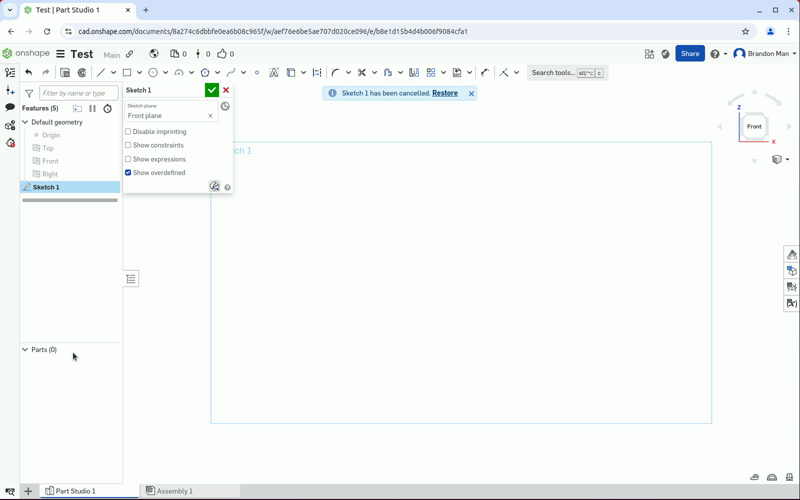
key(y)
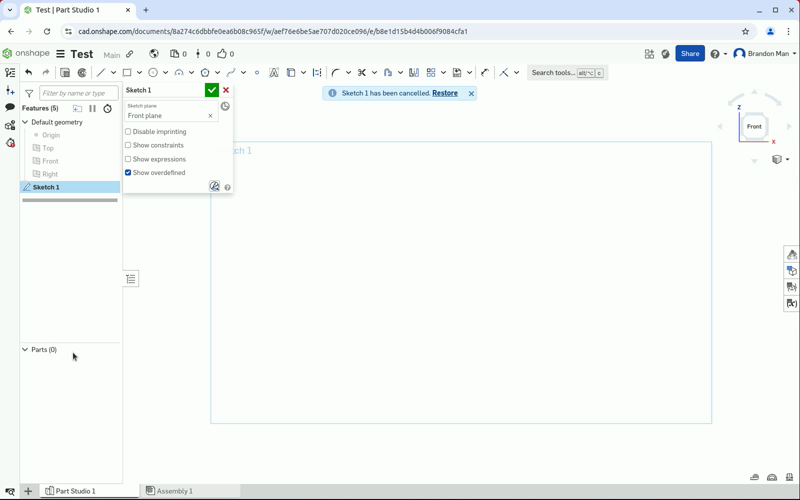
key(l)
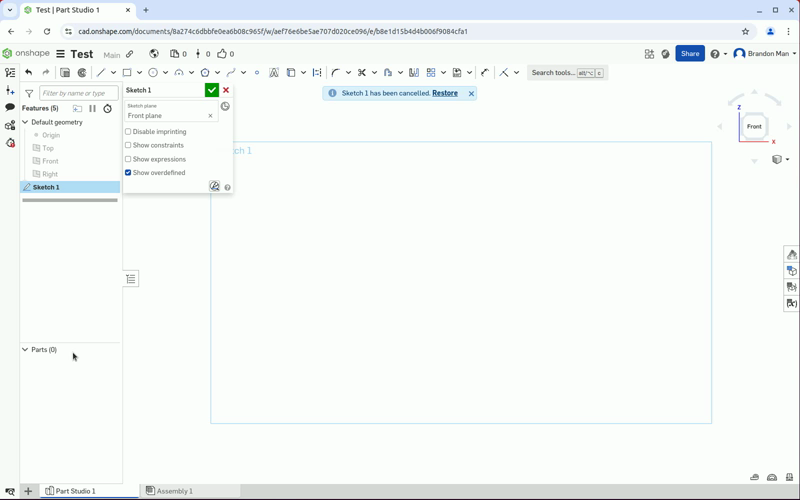
key_down(shift)
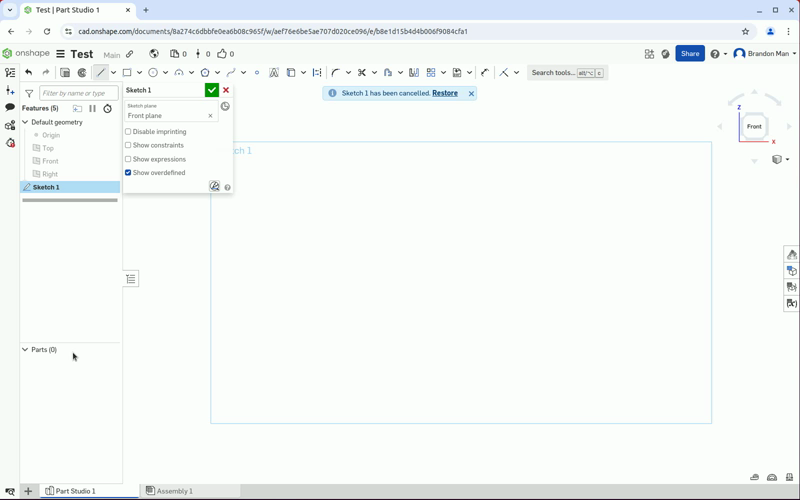
mouse_move(460, 282)
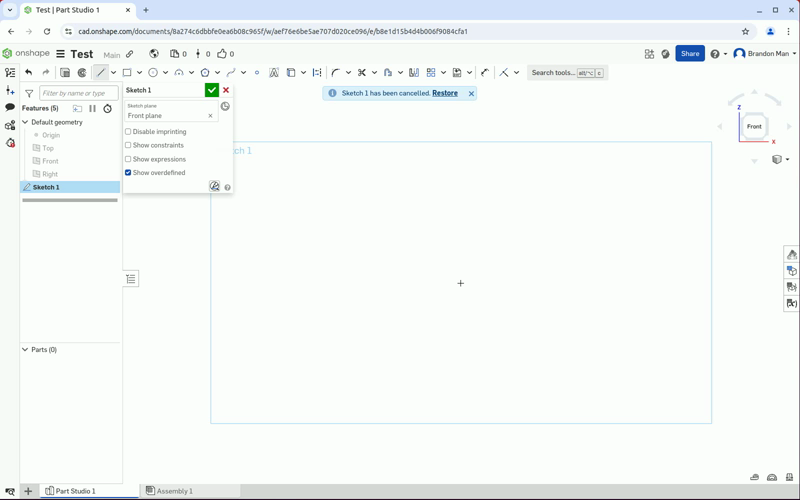
click(460, 282)
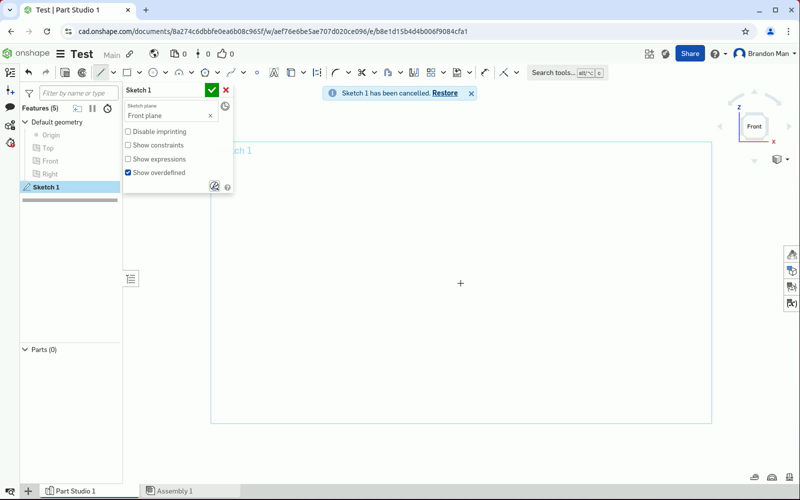
key_up(shift)
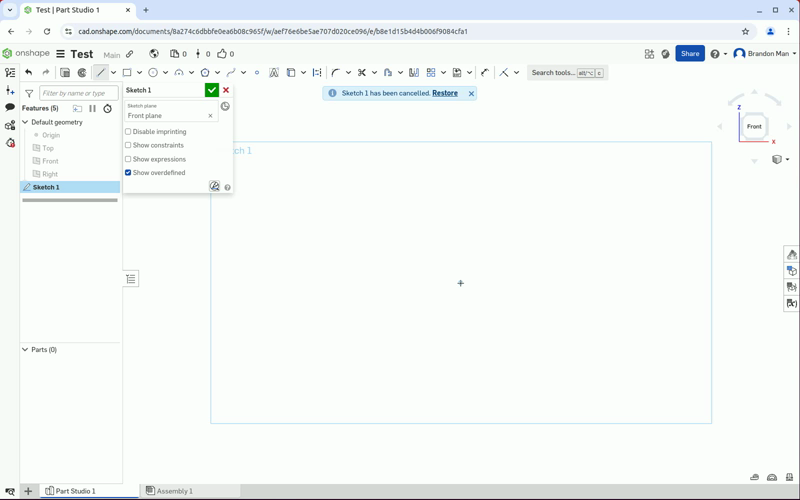
key_down(shift)
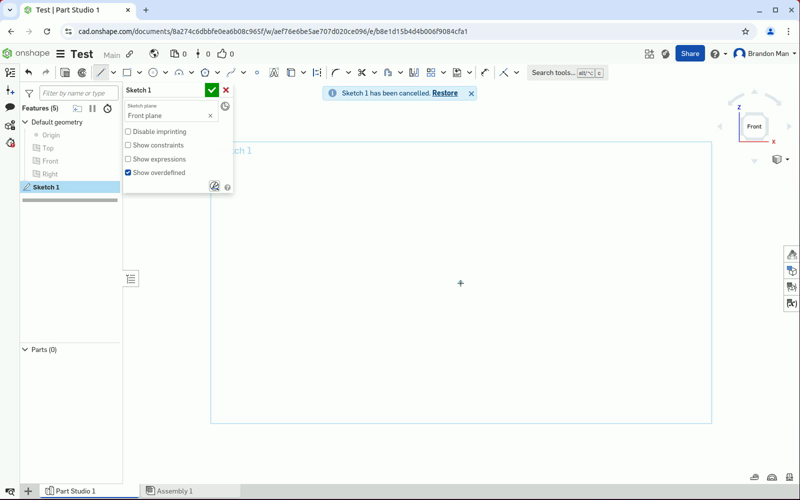
mouse_move(573, 282)
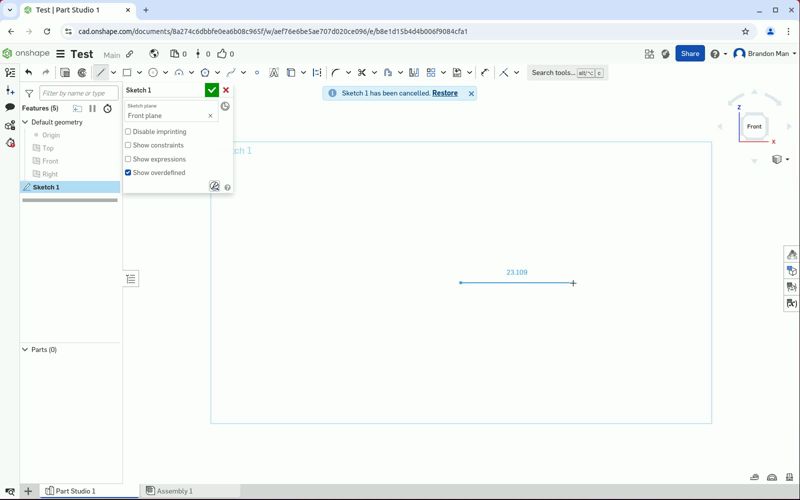
click(573, 282)
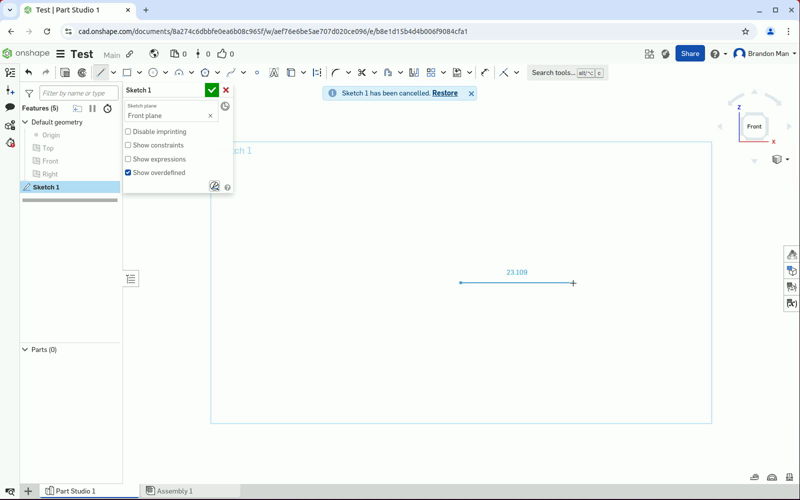
key_up(shift)
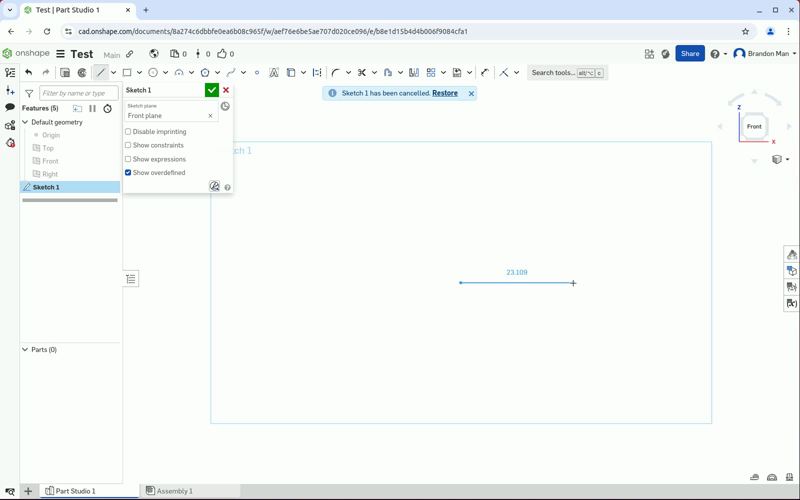
key_down(shift)
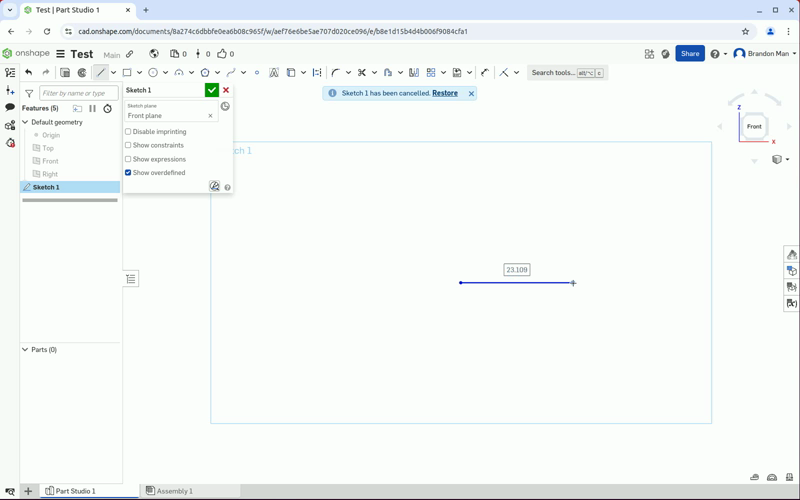
mouse_move(503, 213)
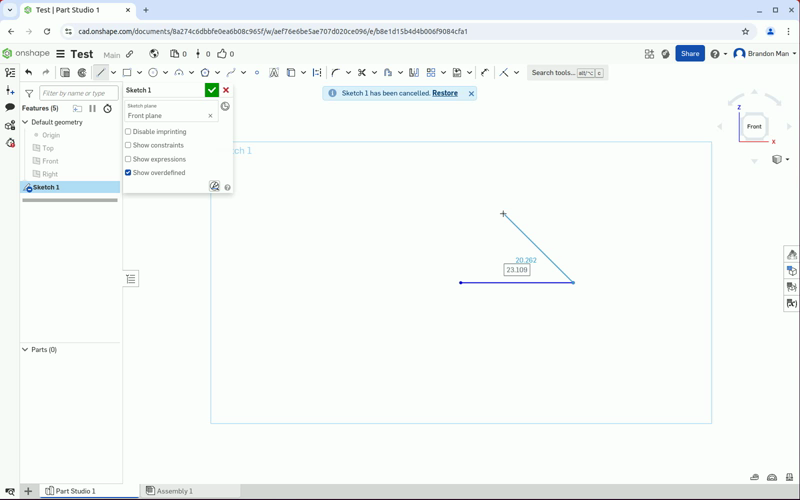
click(503, 213)
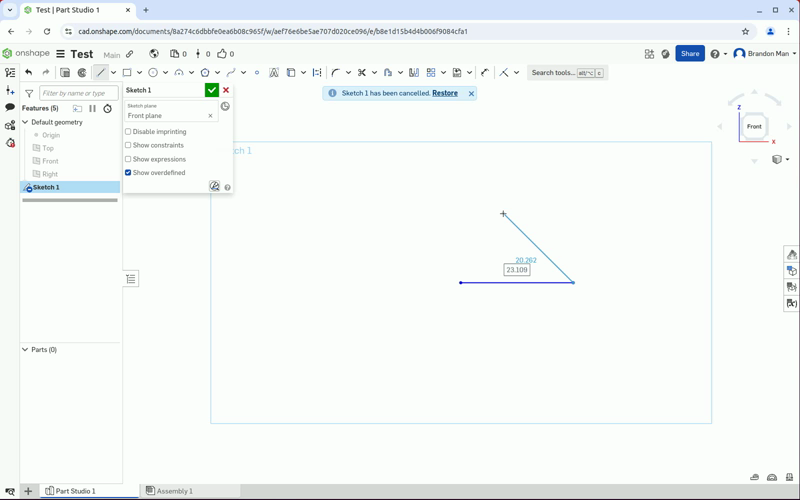
key_up(shift)
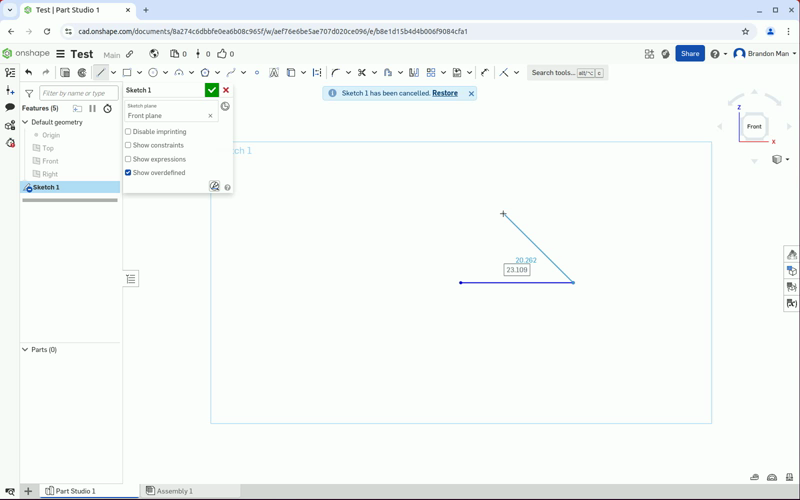
key_down(shift)
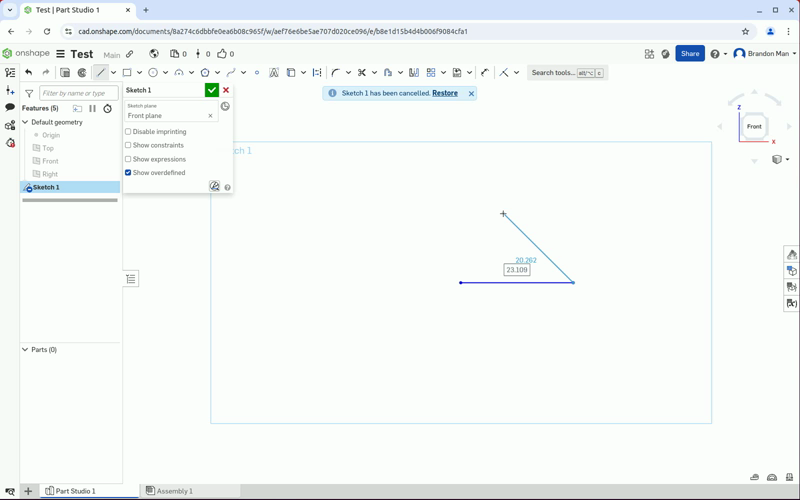
mouse_move(533, 213)
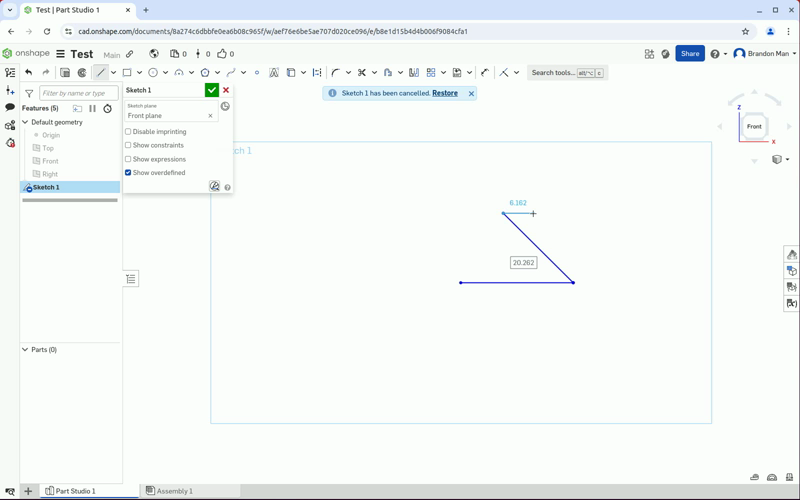
mouse_move(460, 213)
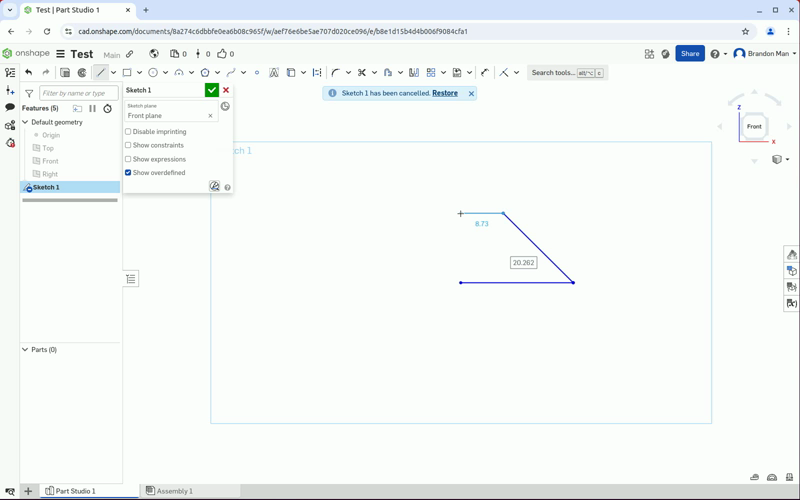
click(460, 213)
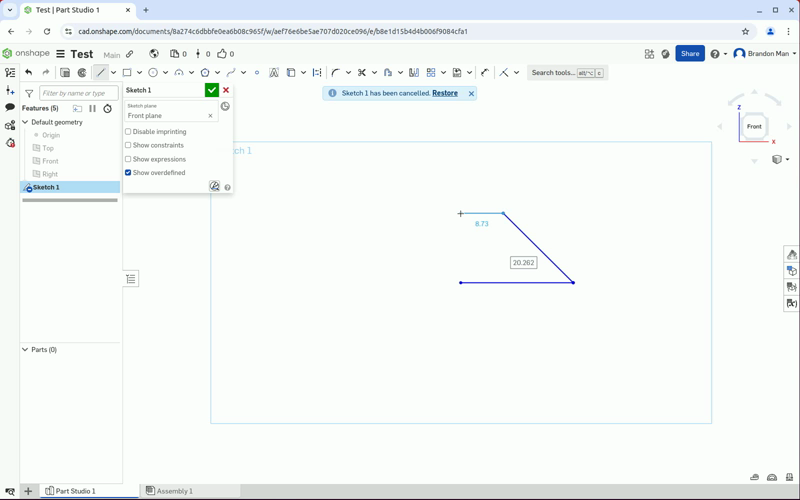
key_up(shift)
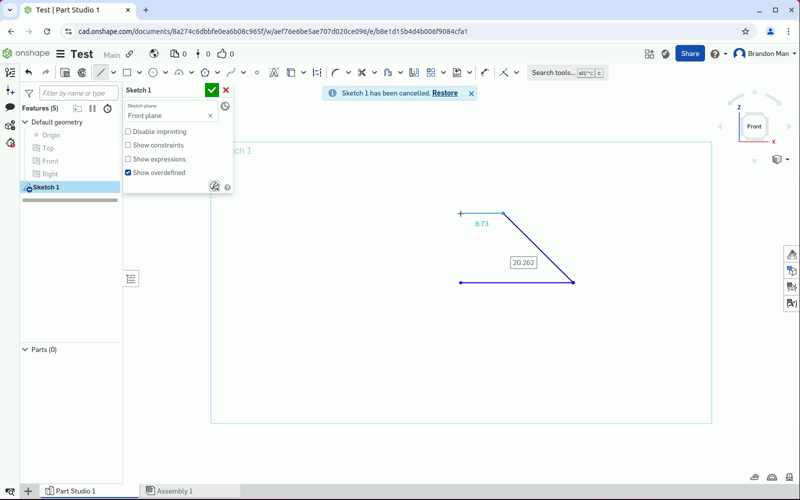
key_down(shift)
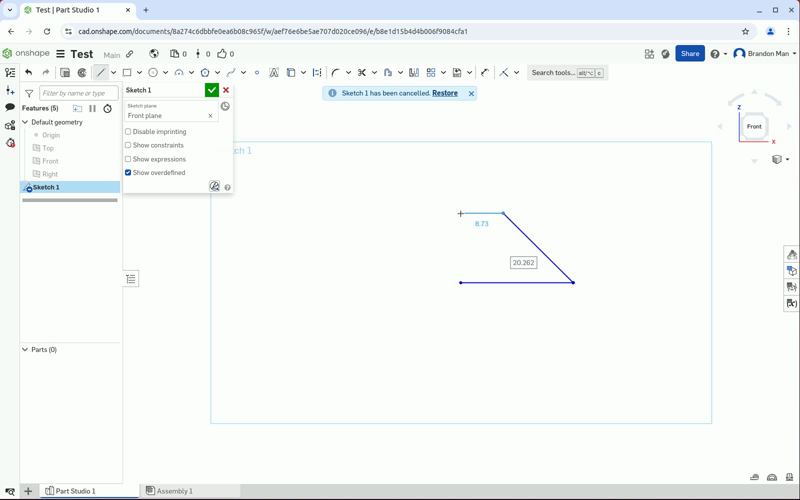
mouse_move(460, 282)
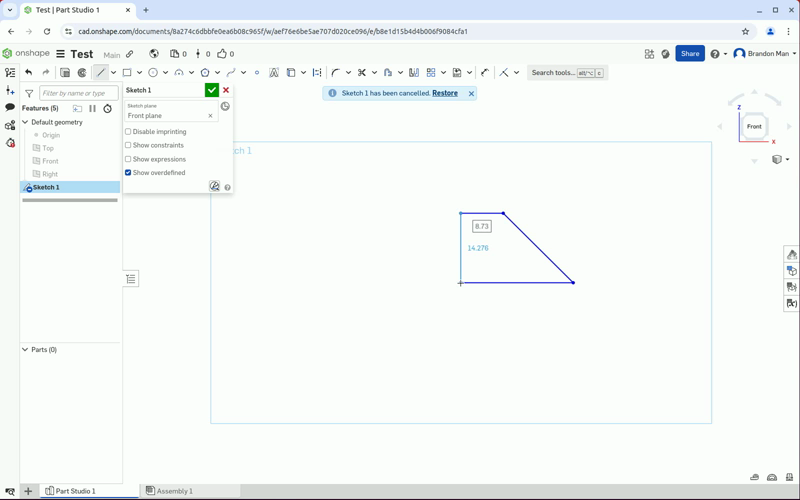
key_up(shift)
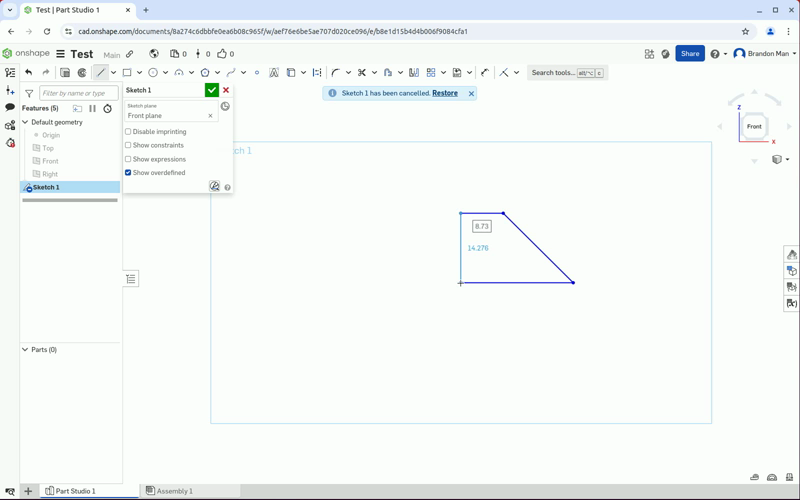
click(460, 282)
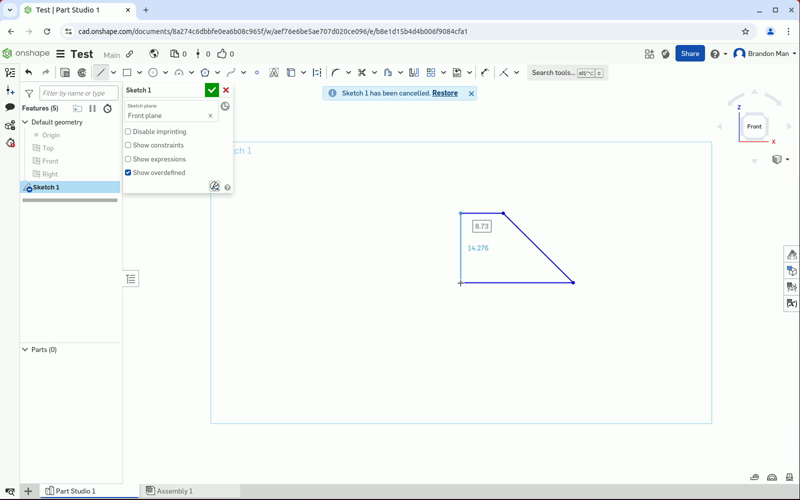
key(esc)
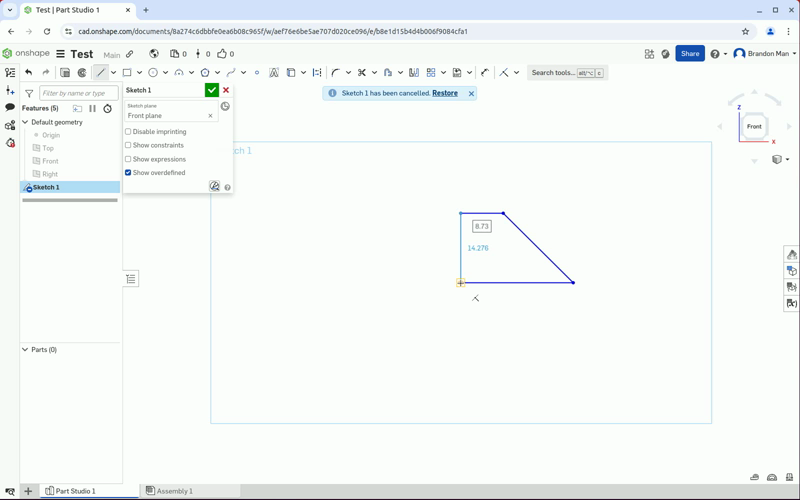
mouse_move(491, 270)
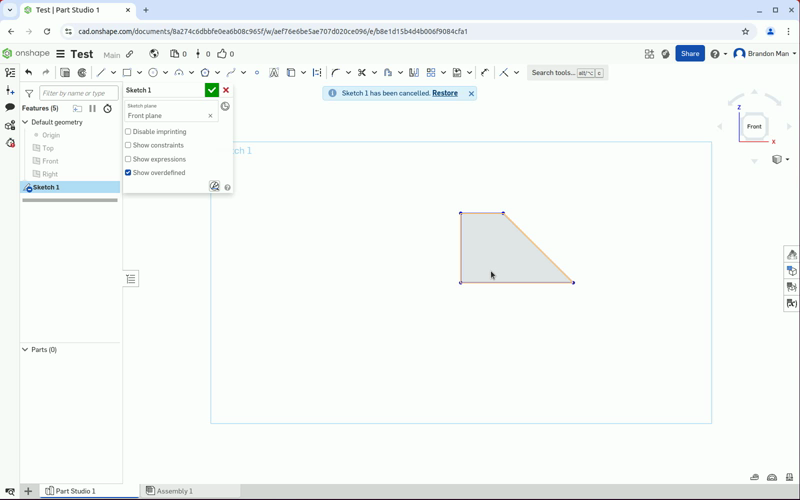
click(491, 270)
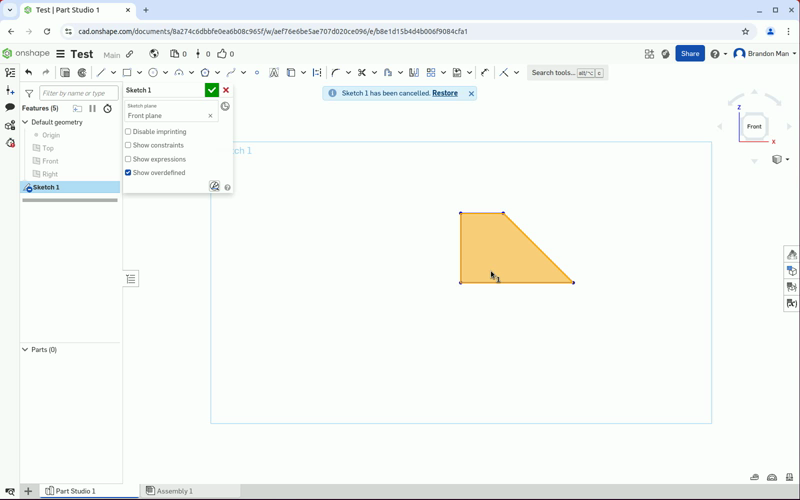
mouse_move(73, 352)
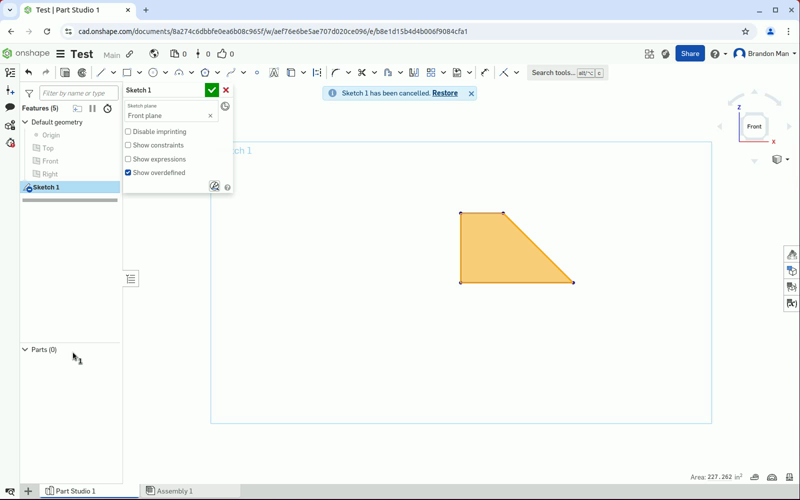
key(shift+y)
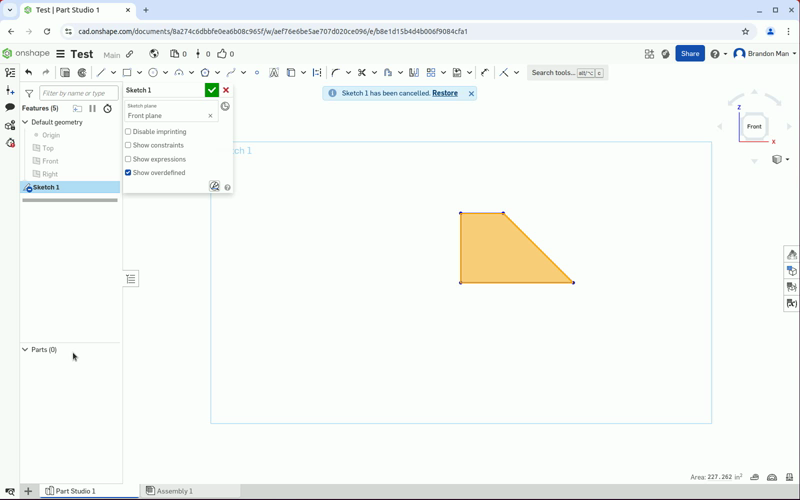
key(shift+e)
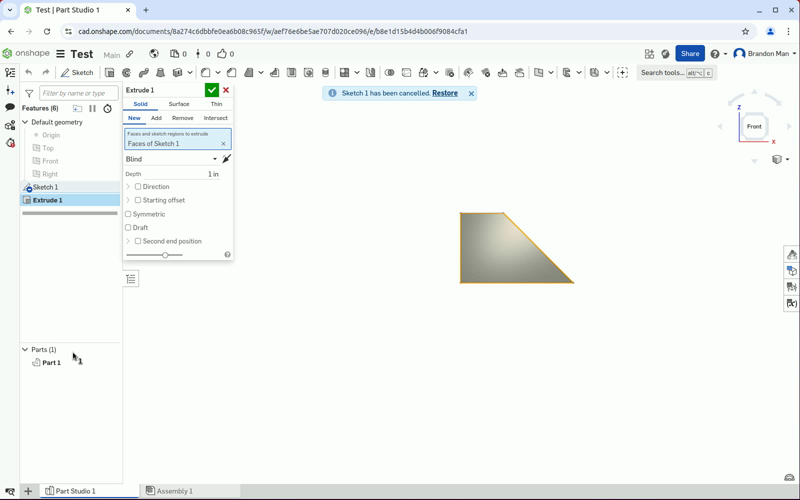
mouse_move(143, 106)
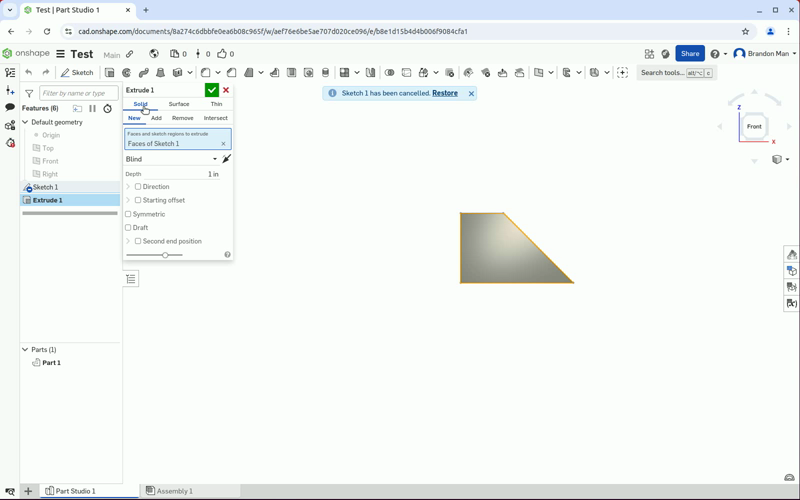
click(143, 106)
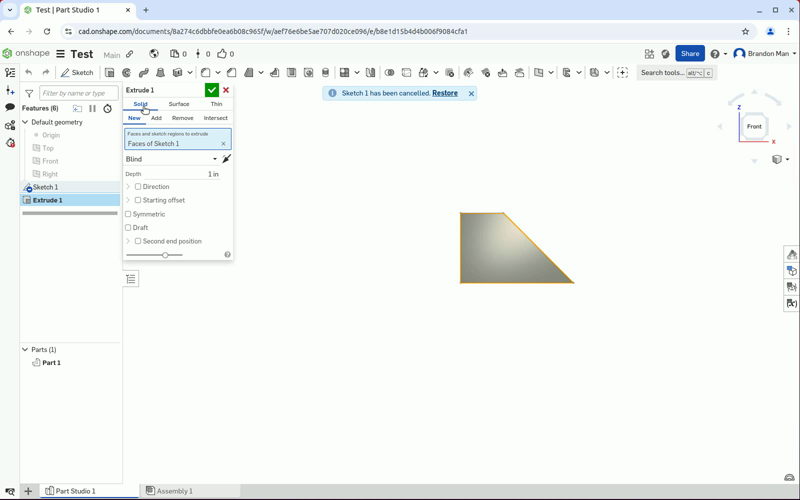
mouse_move(137, 120)
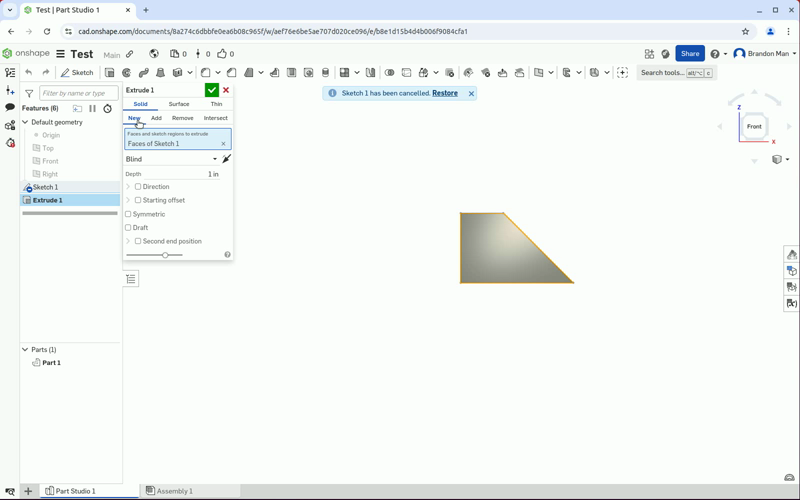
click(137, 120)
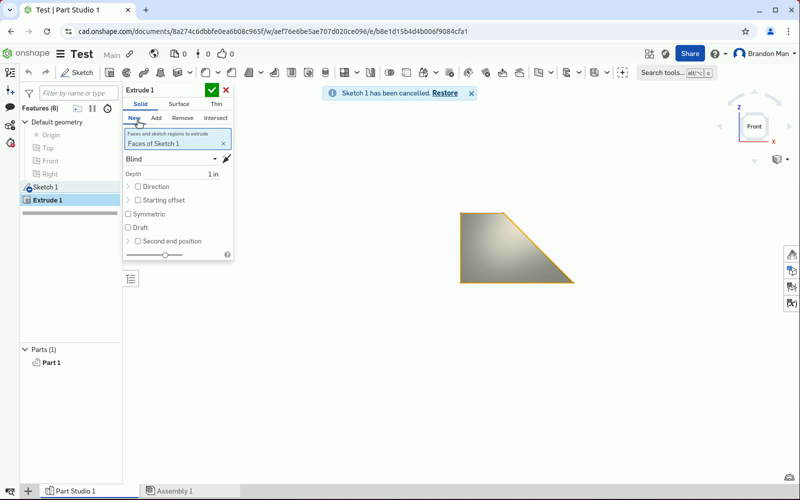
key(tab, 4)
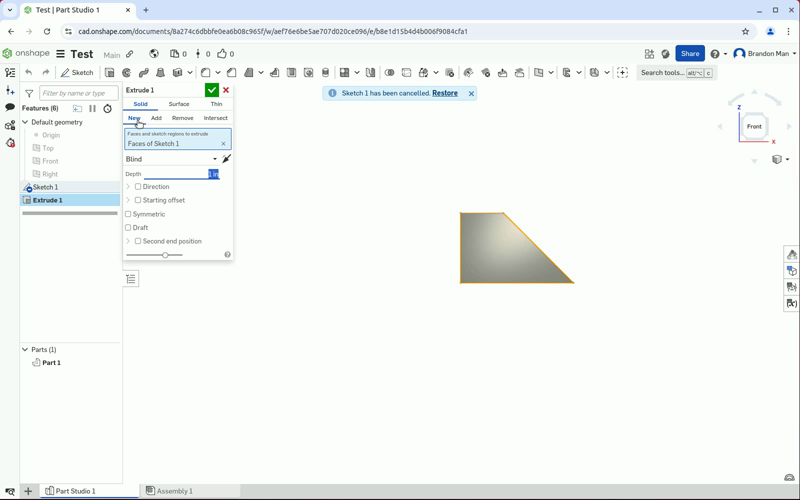
text(14.443)
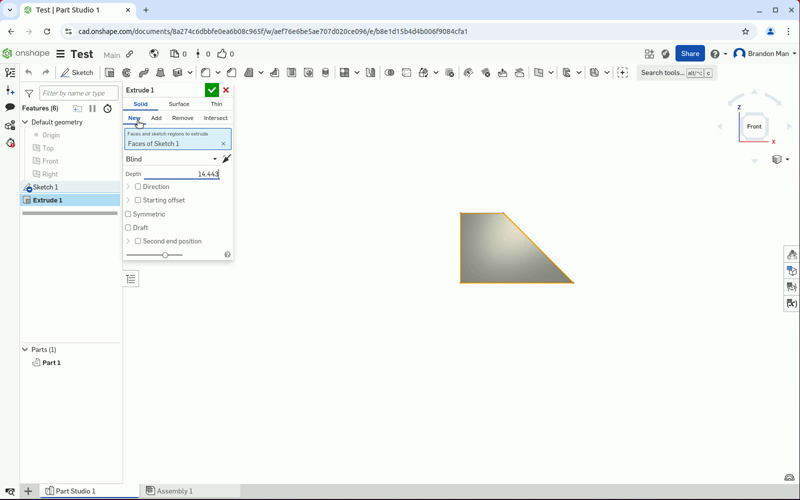
key(enter)
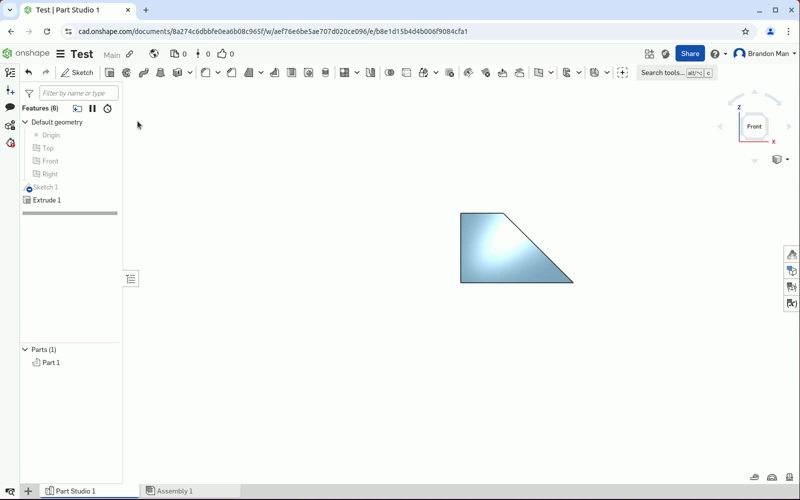
key(shift+h)
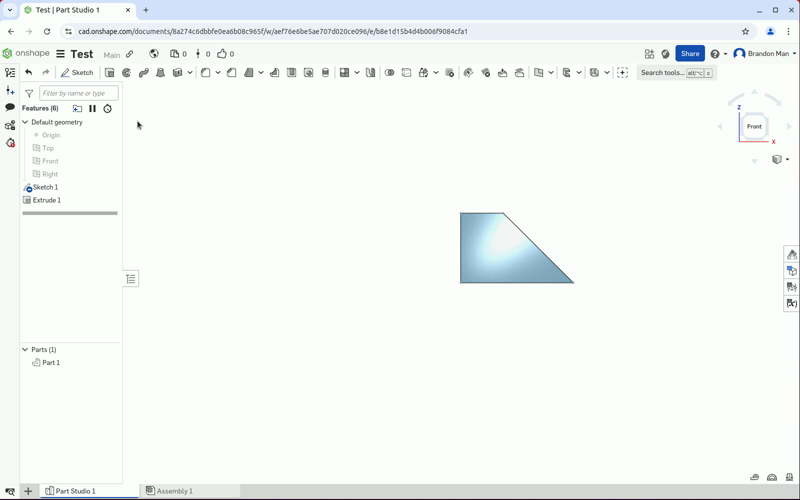
key(shift+h)
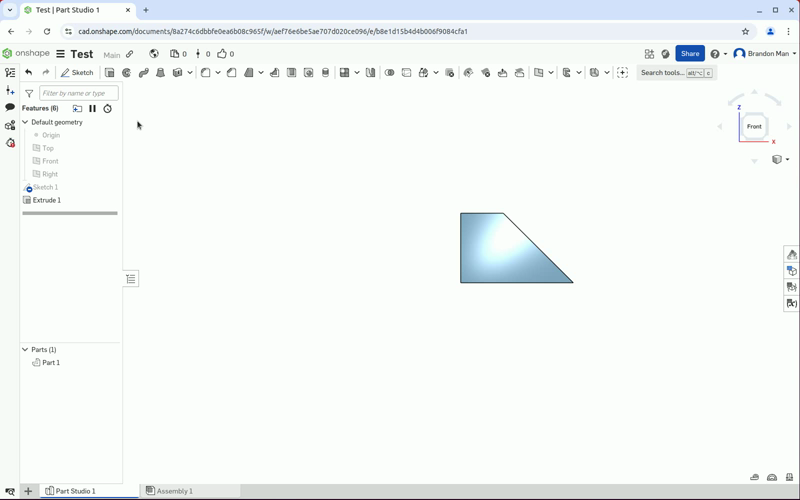
mouse_move(73, 189)
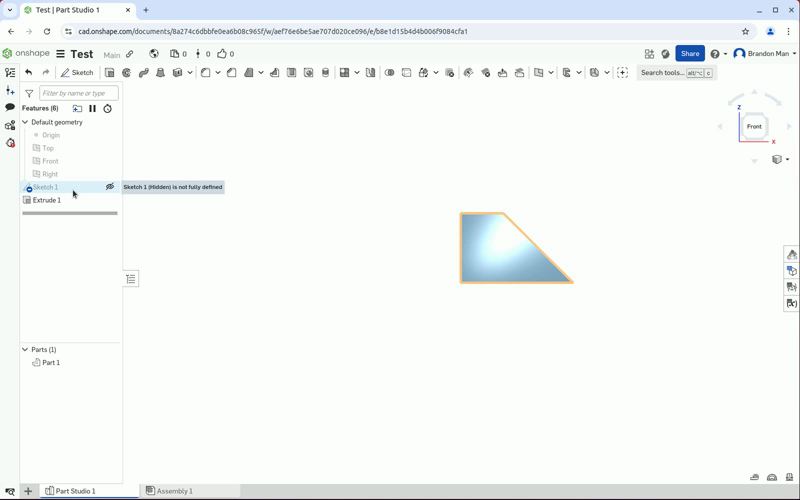
click(73, 189)
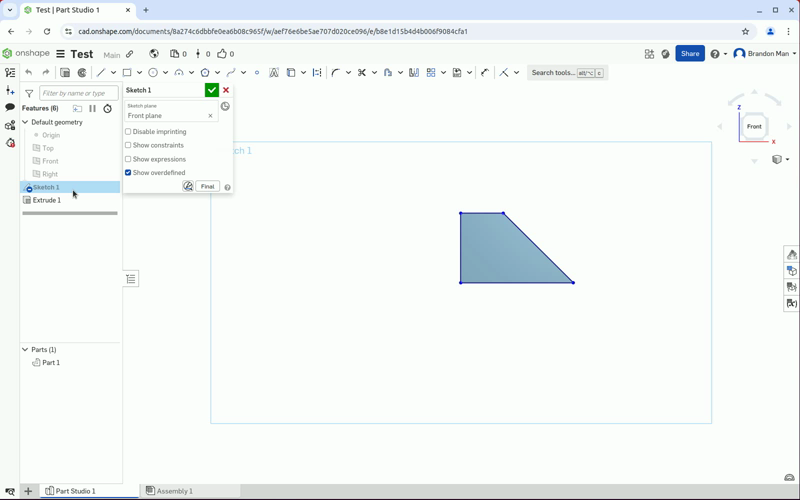
mouse_move(229, 92)
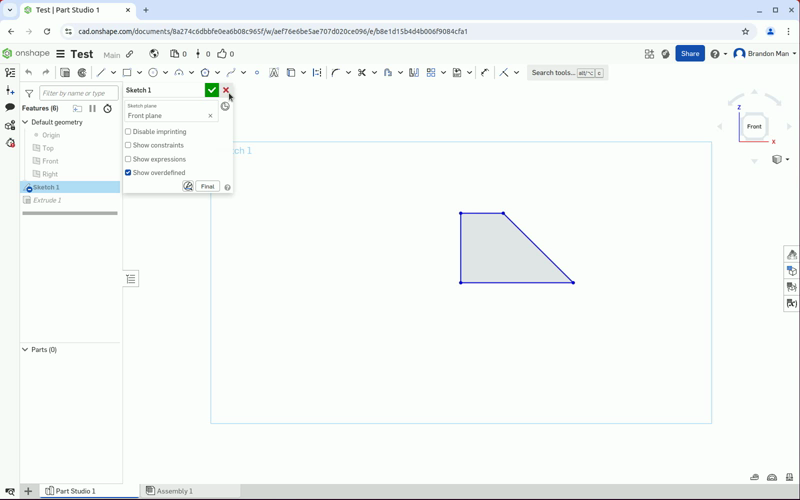
click(229, 92)
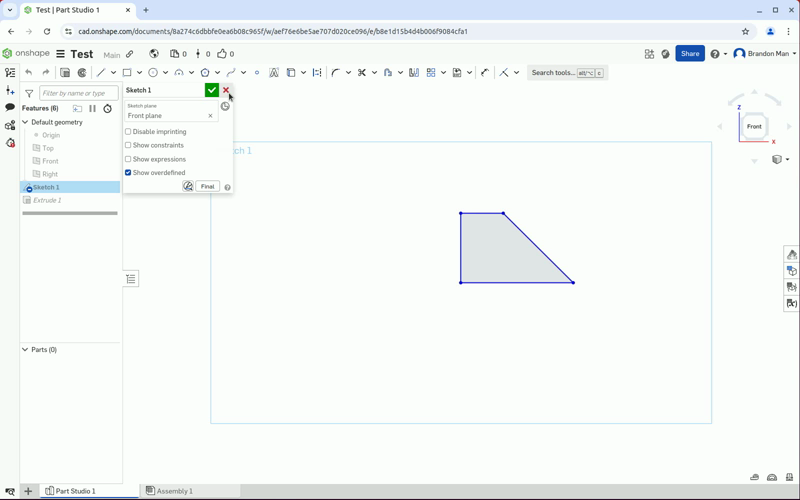
key(shift+s)
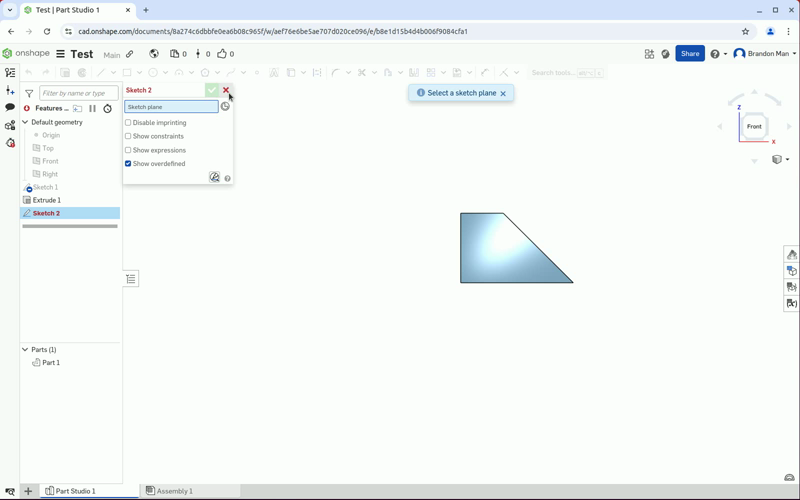
mouse_move(73, 163)
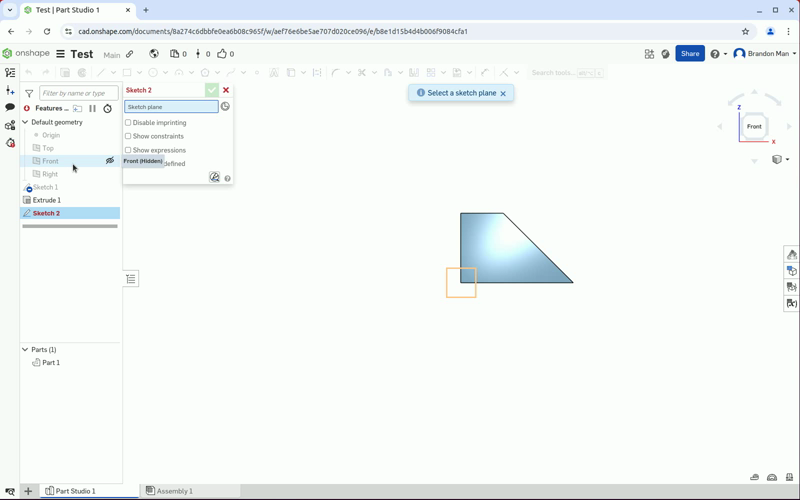
click(73, 163)
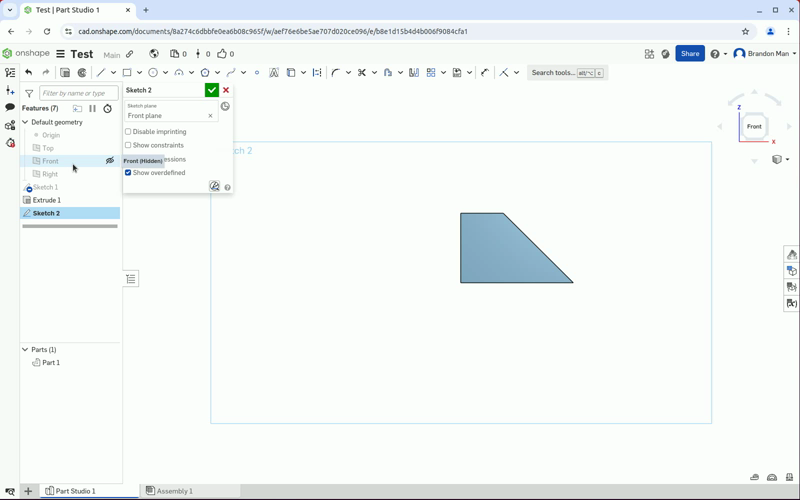
mouse_move(73, 352)
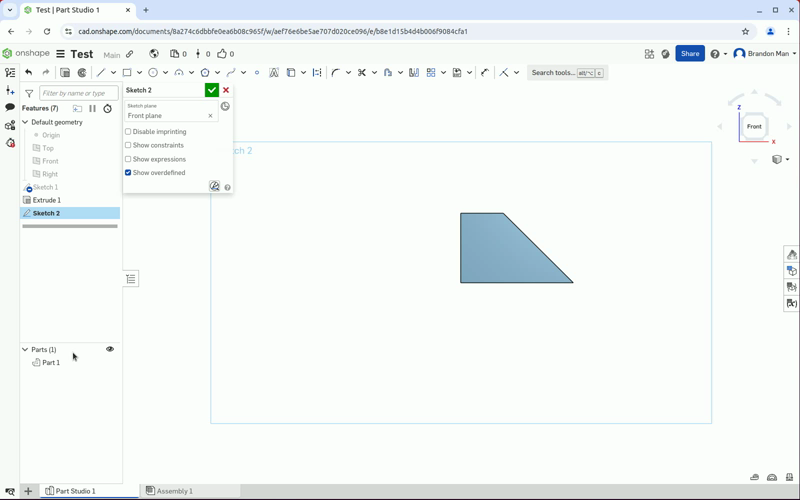
key(y)
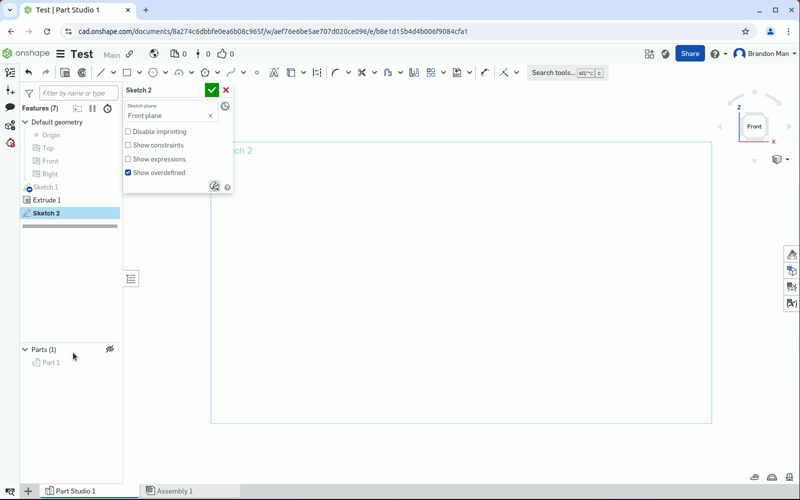
key(l)
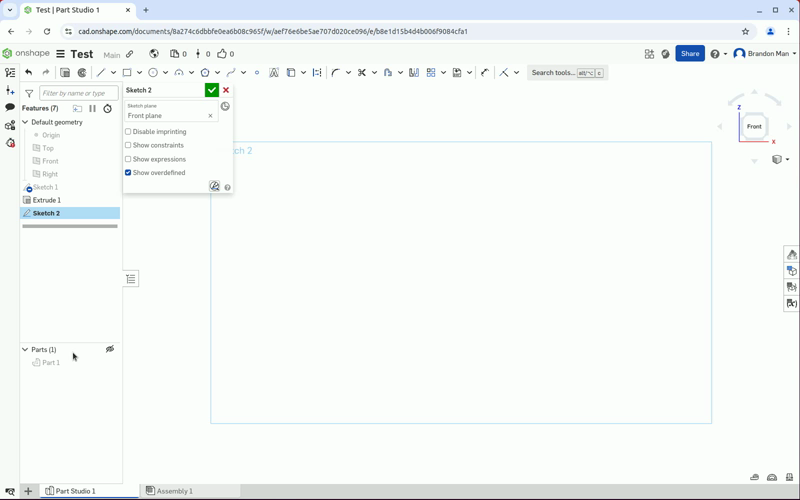
key_down(shift)
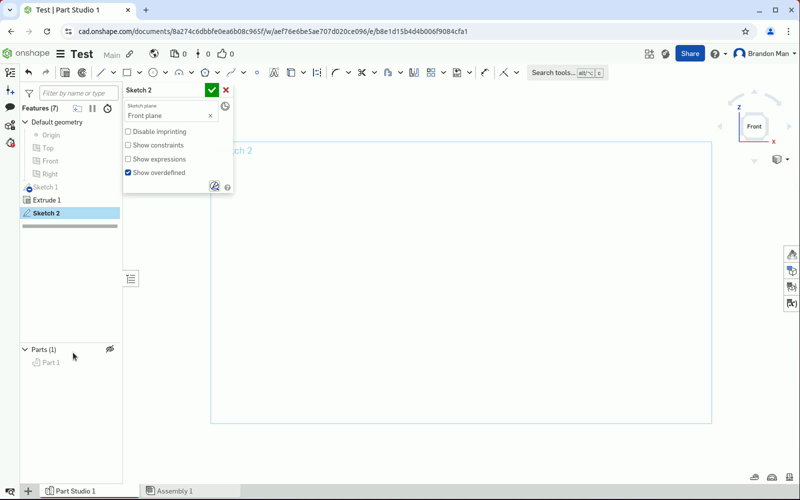
mouse_move(531, 240)
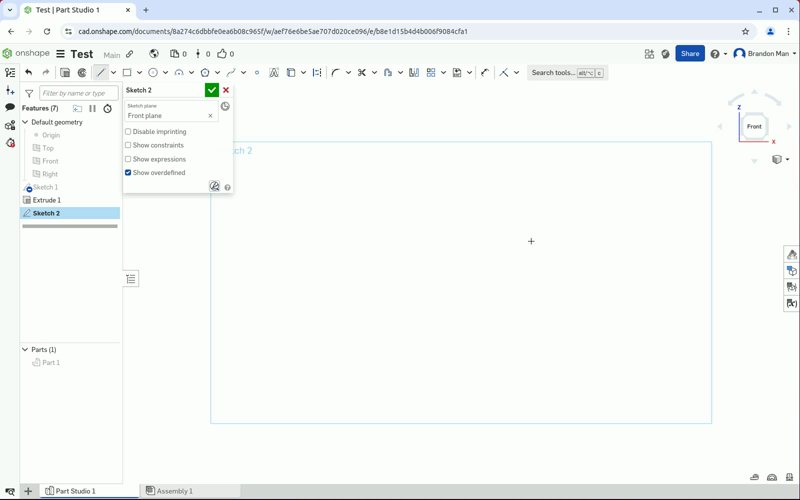
click(531, 240)
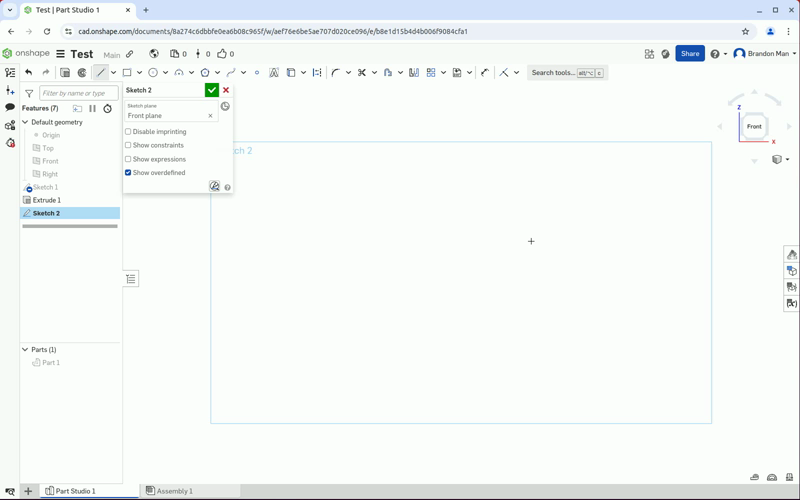
key_up(shift)
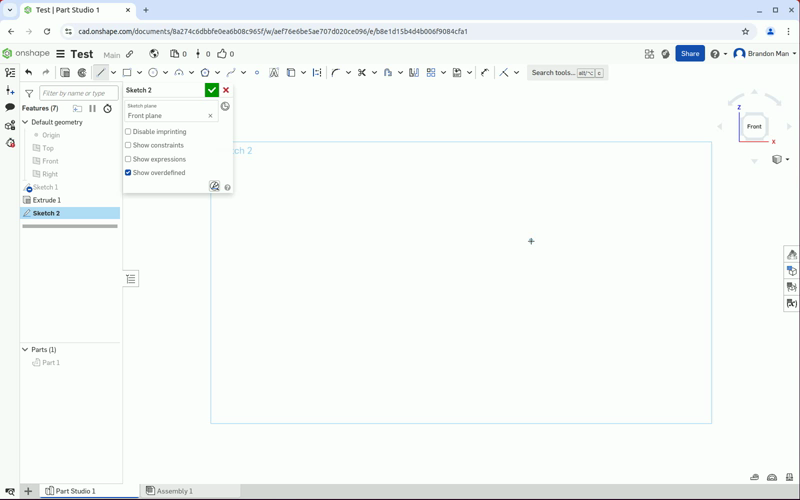
key_down(shift)
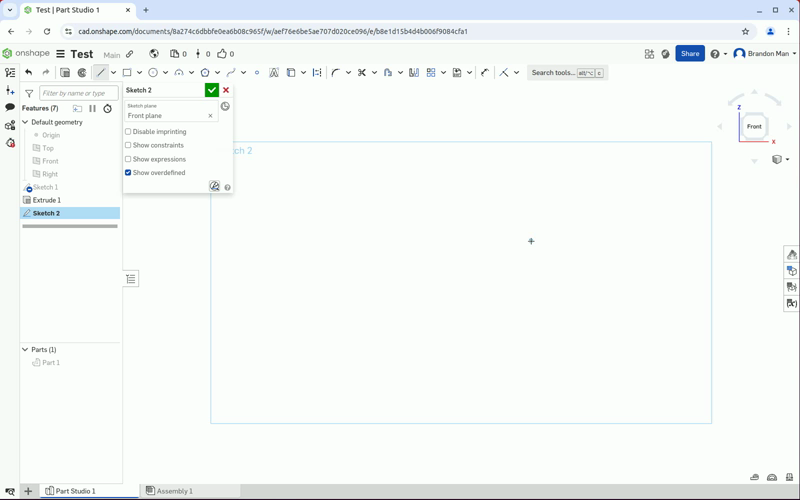
mouse_move(574, 283)
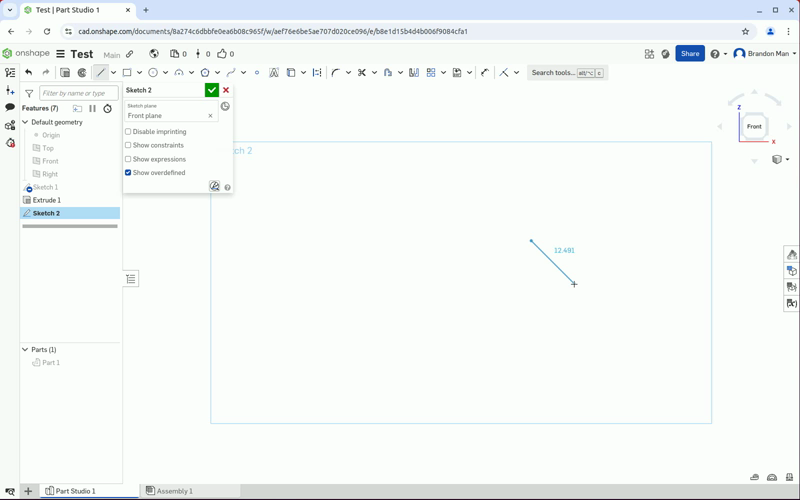
click(574, 283)
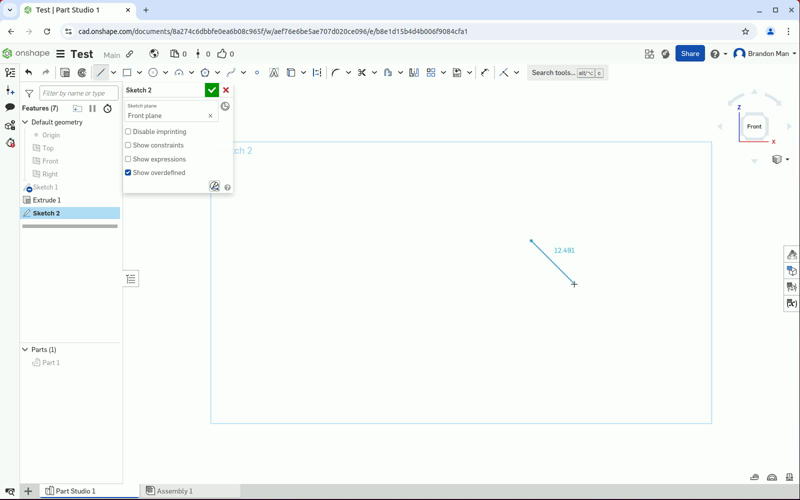
key_up(shift)
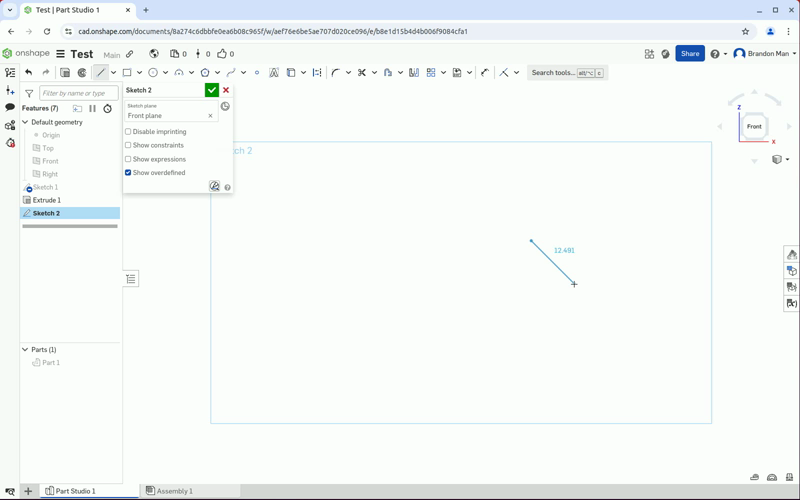
key_down(shift)
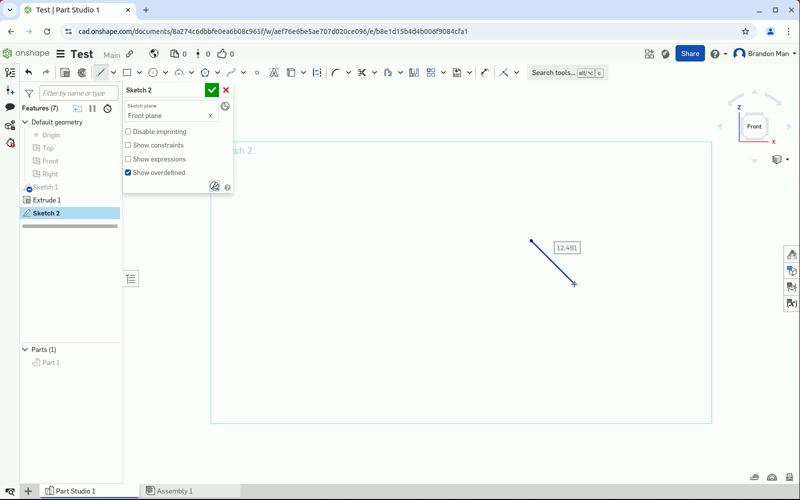
mouse_move(589, 283)
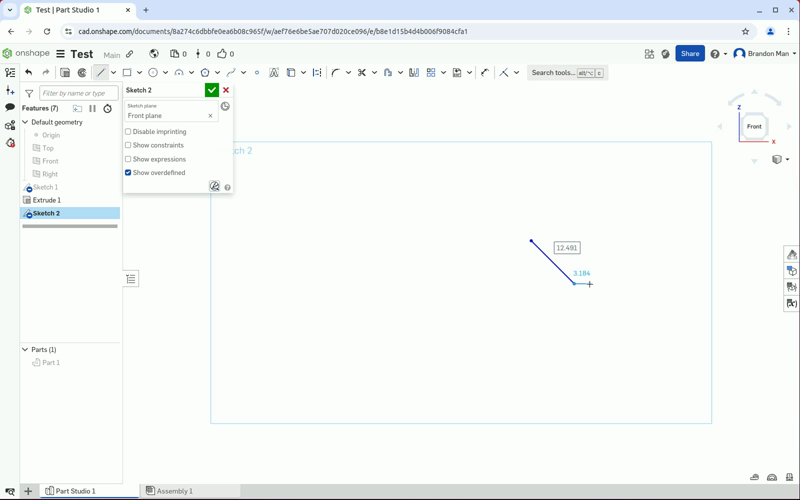
mouse_move(574, 240)
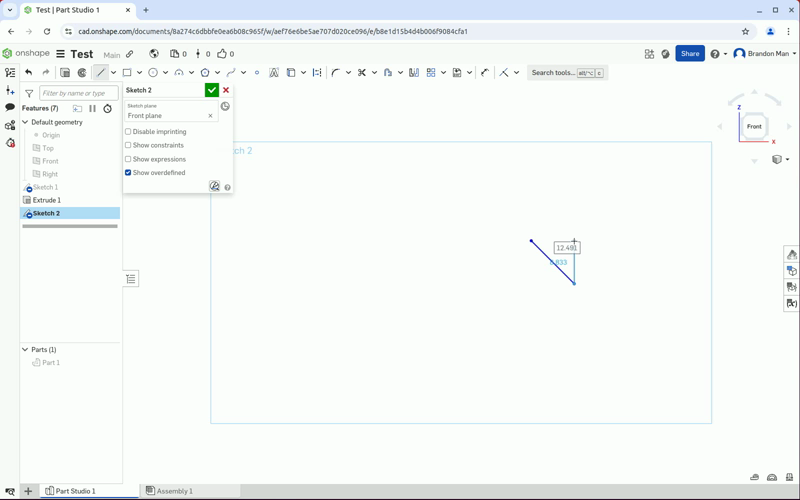
click(574, 240)
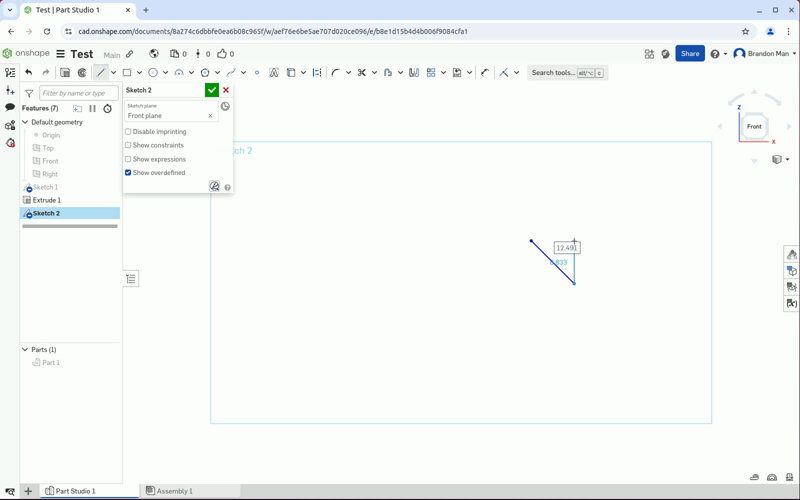
key_up(shift)
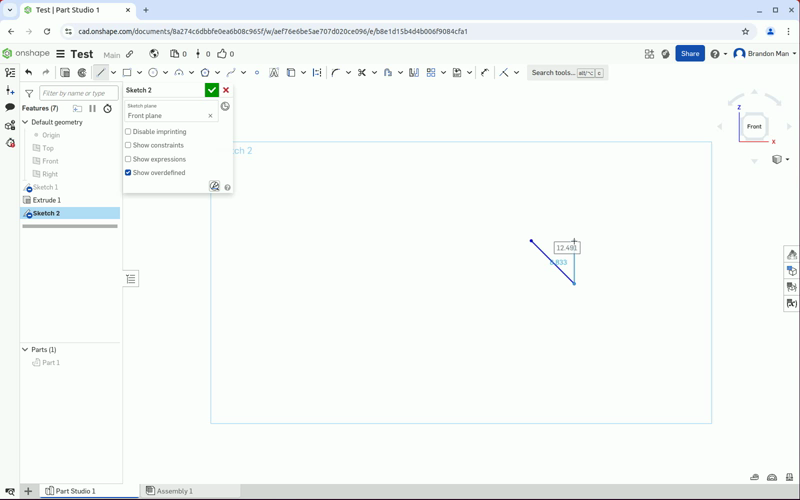
mouse_move(589, 240)
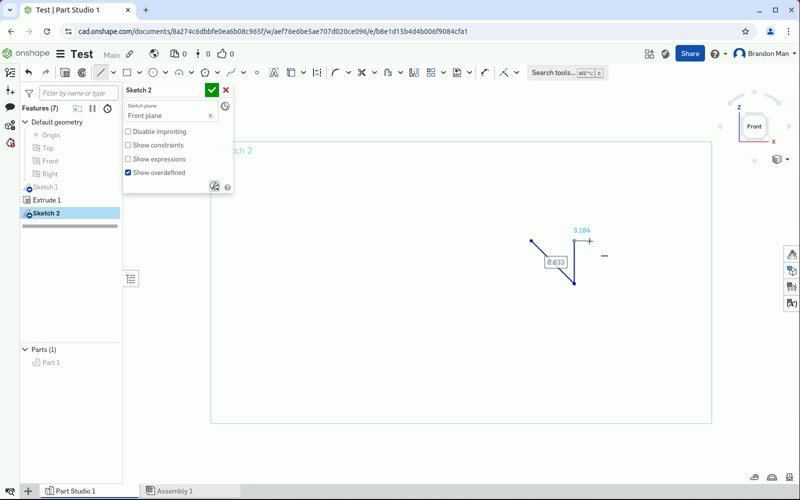
key_down(shift)
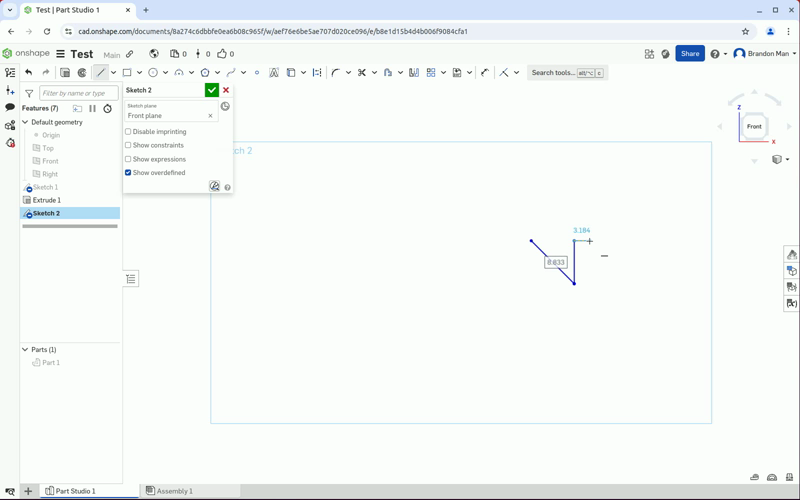
mouse_move(531, 240)
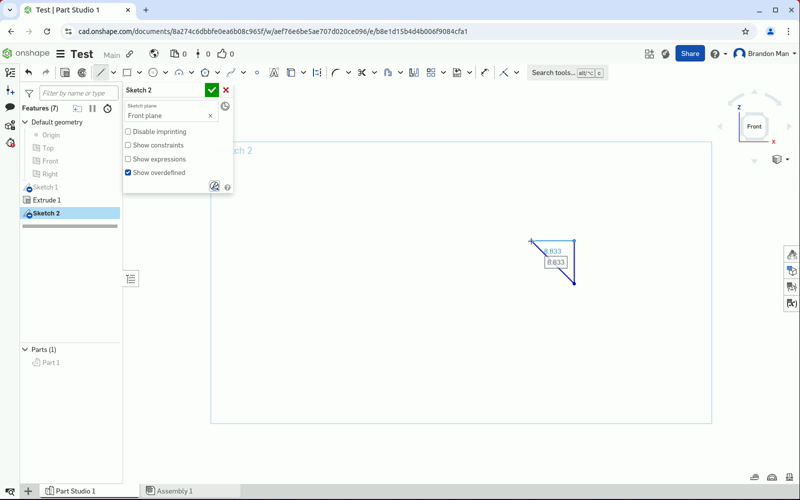
key_up(shift)
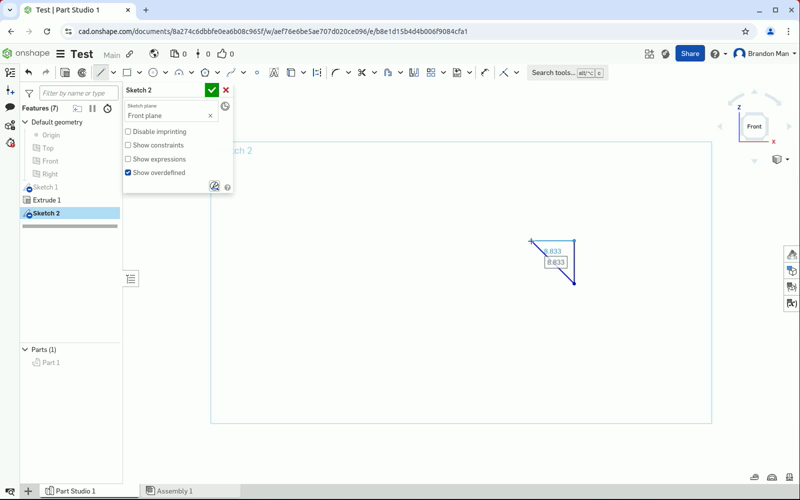
click(531, 240)
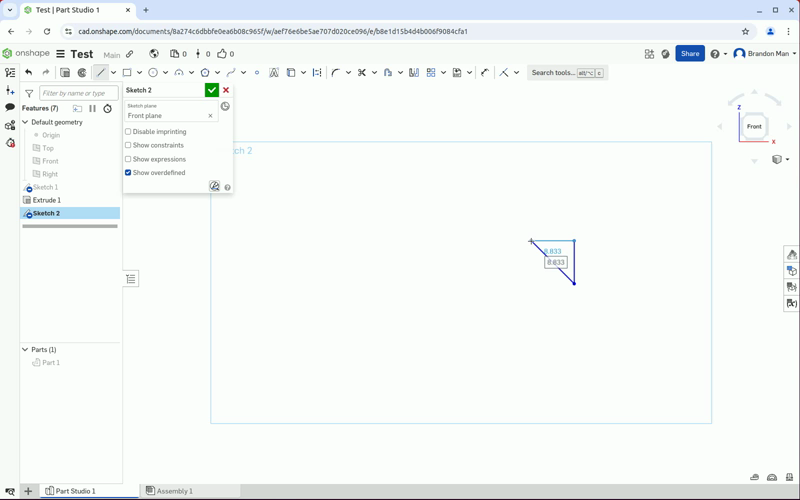
key(esc)
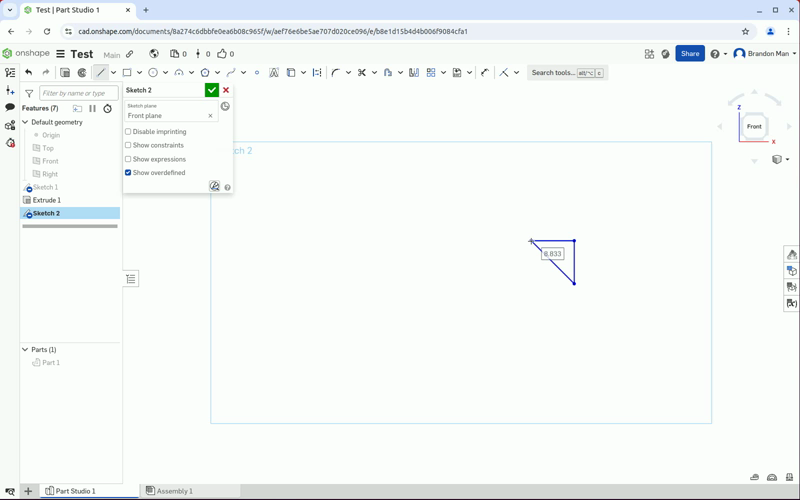
mouse_move(542, 243)
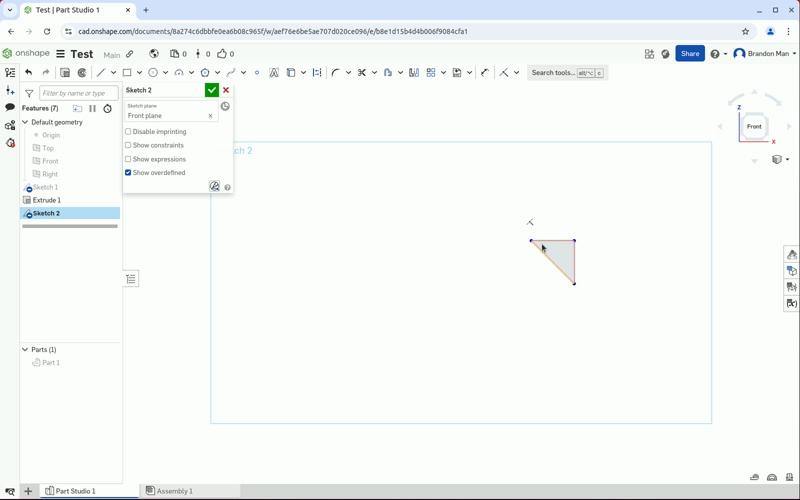
scroll(6)
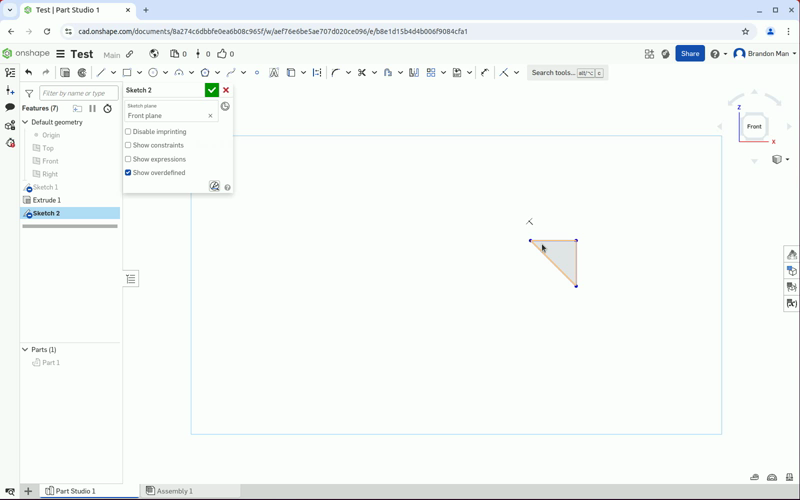
scroll(6)
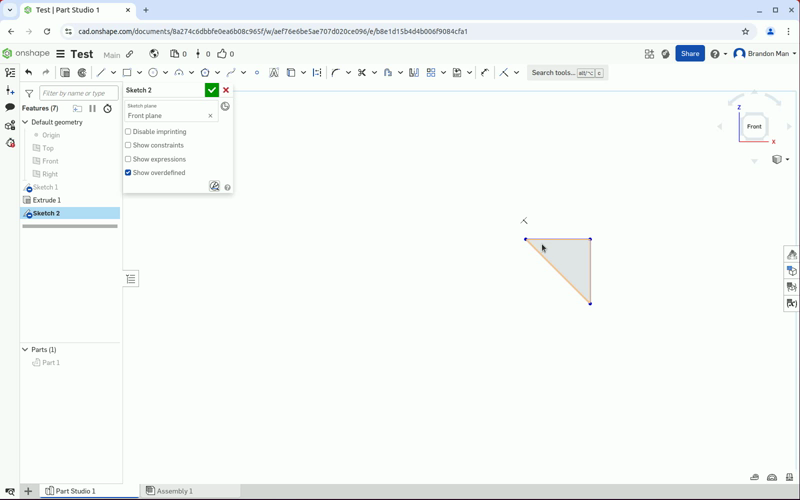
scroll(6)
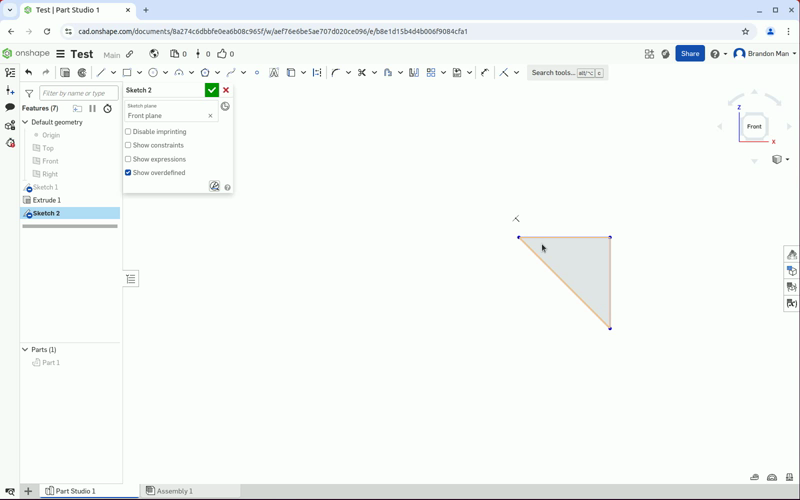
scroll(6)
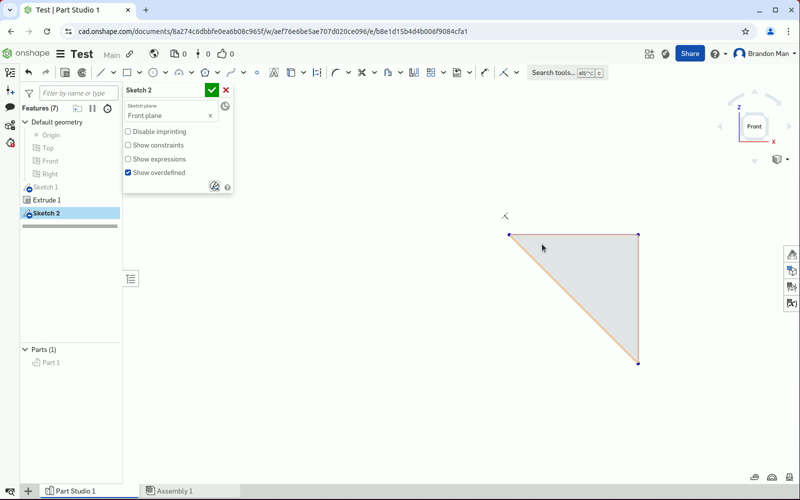
scroll(6)
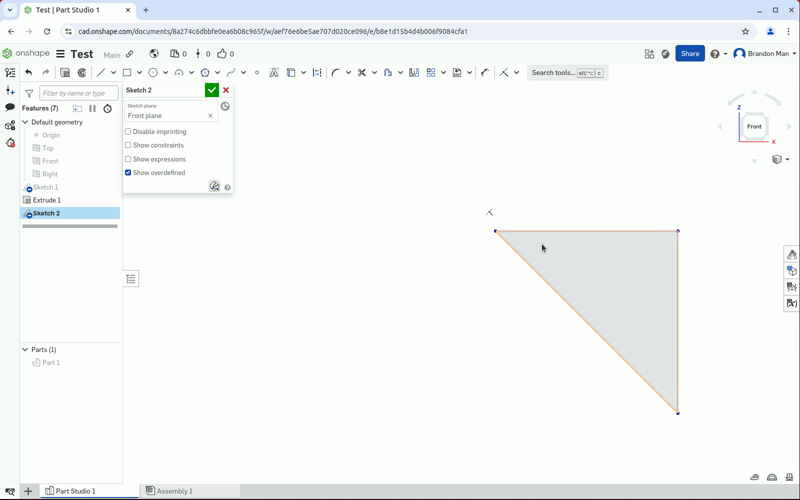
scroll(6)
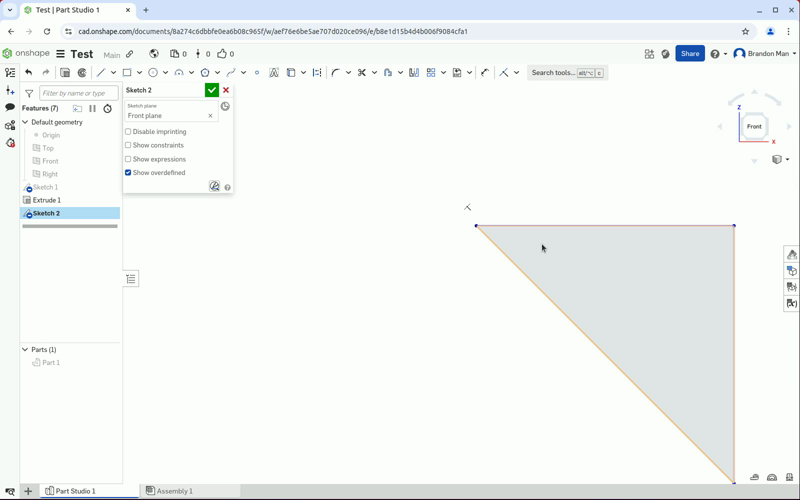
scroll(6)
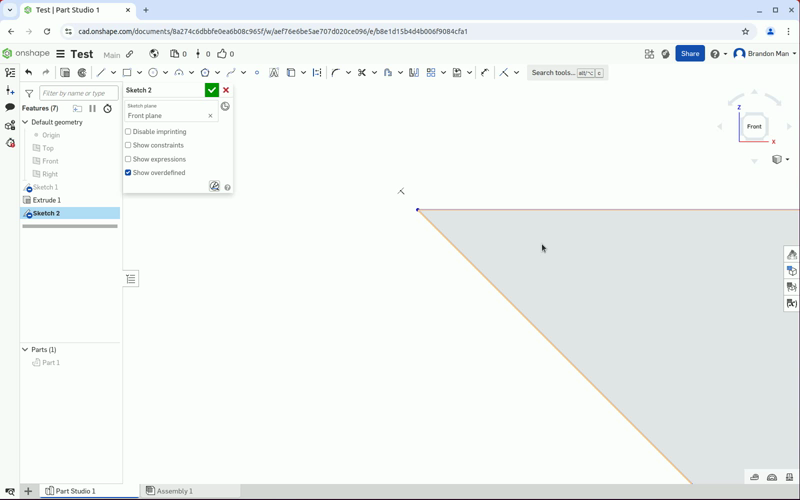
click(542, 243)
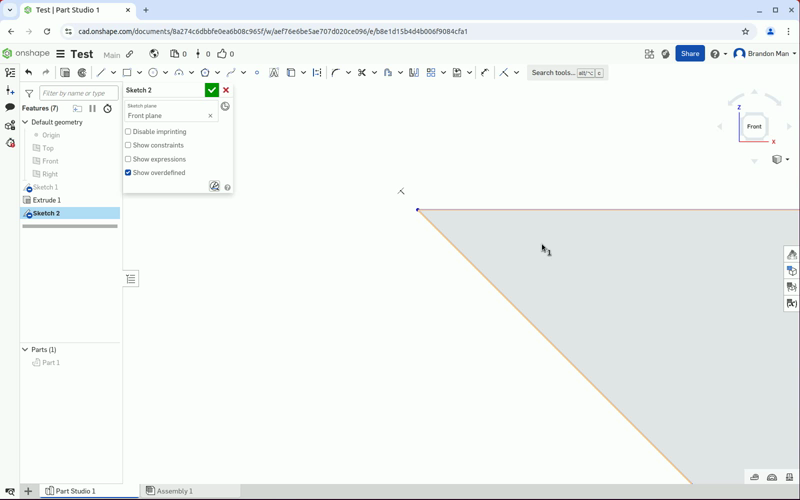
scroll(-6)
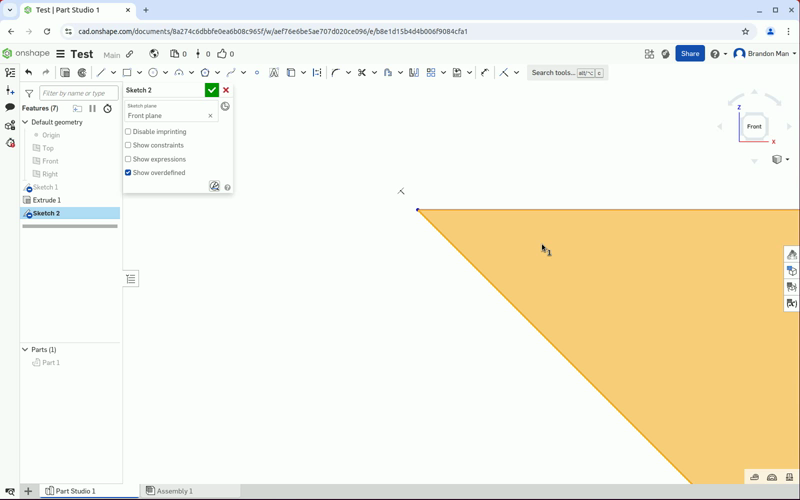
scroll(-6)
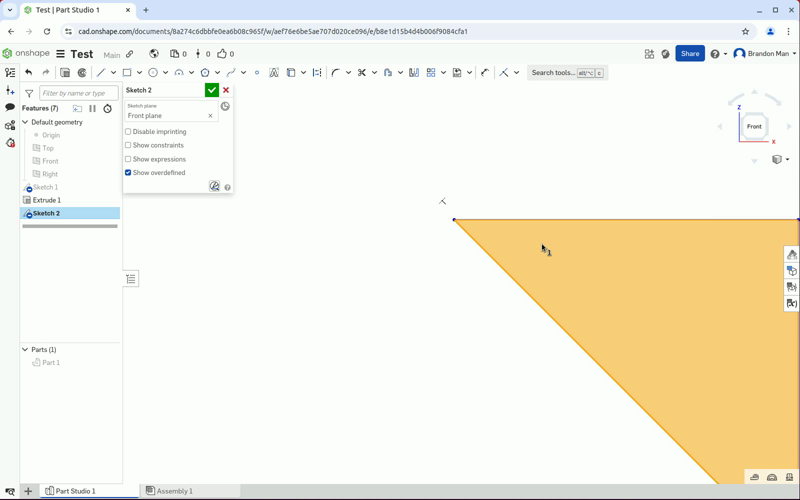
scroll(-6)
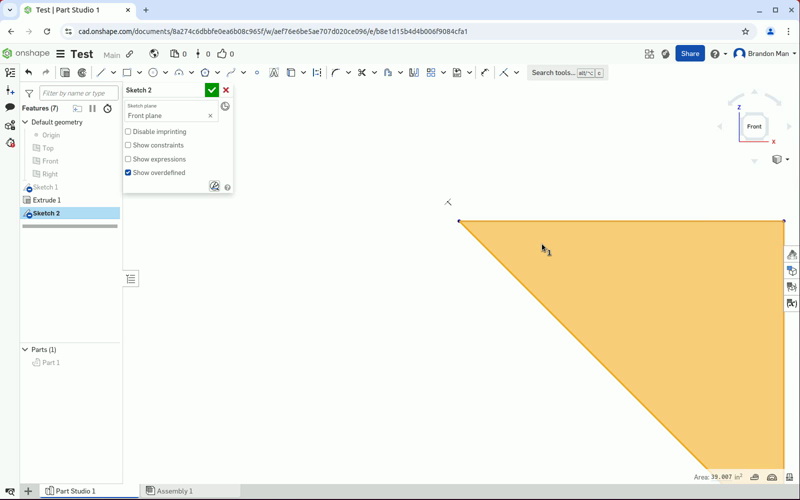
scroll(-6)
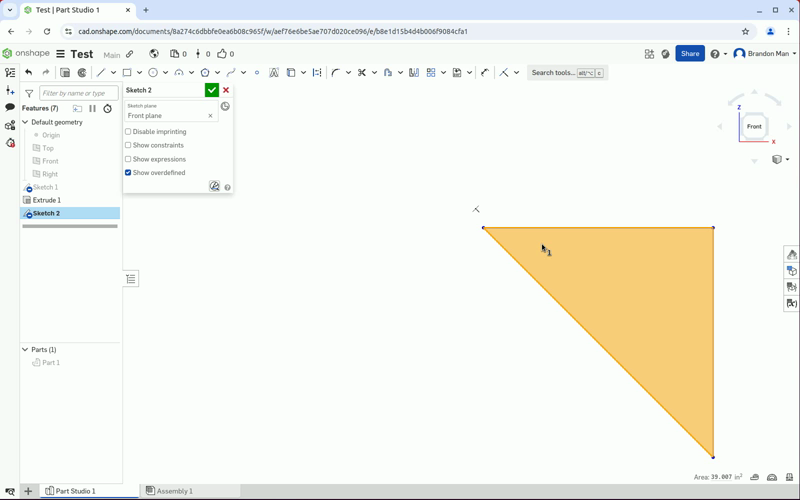
scroll(-6)
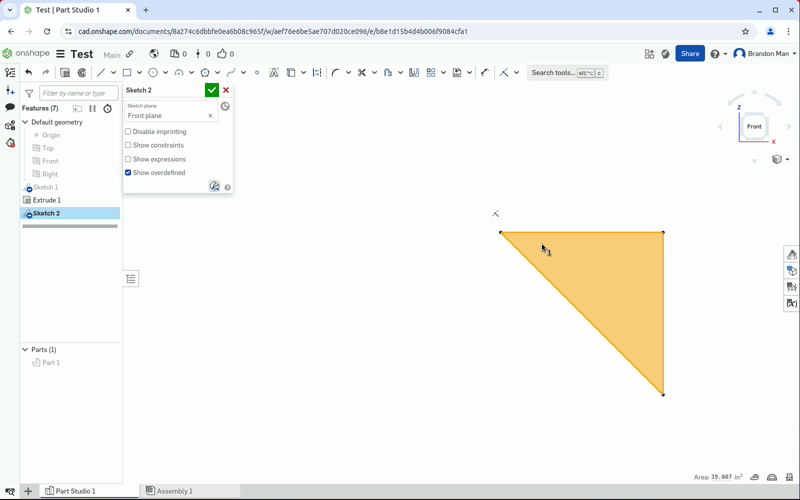
scroll(-6)
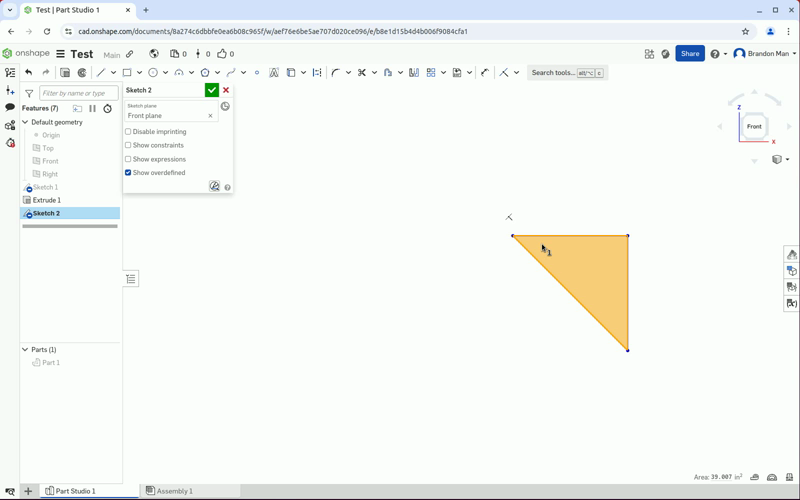
scroll(-6)
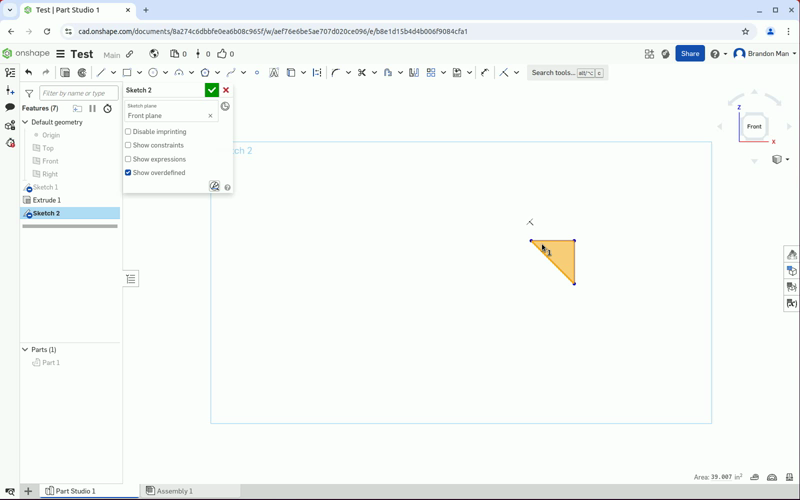
mouse_move(73, 352)
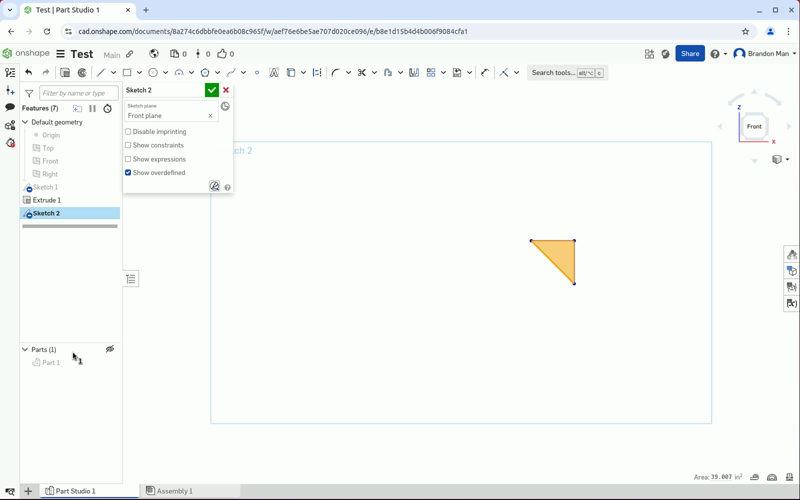
key(shift+y)
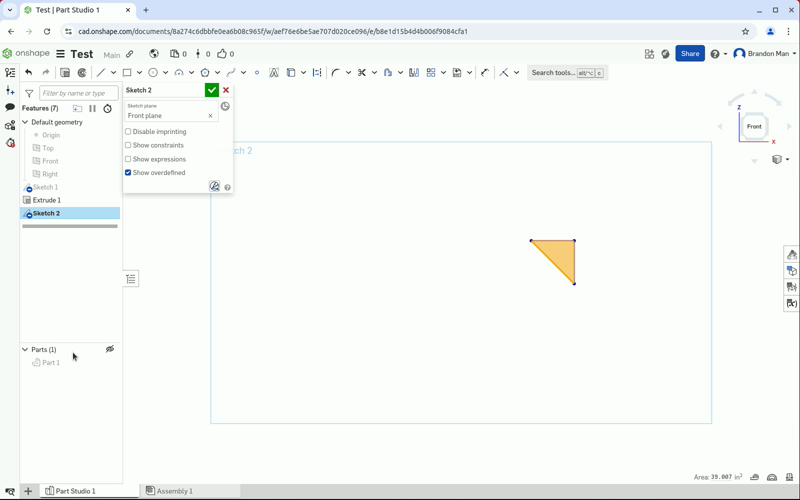
key(shift+e)
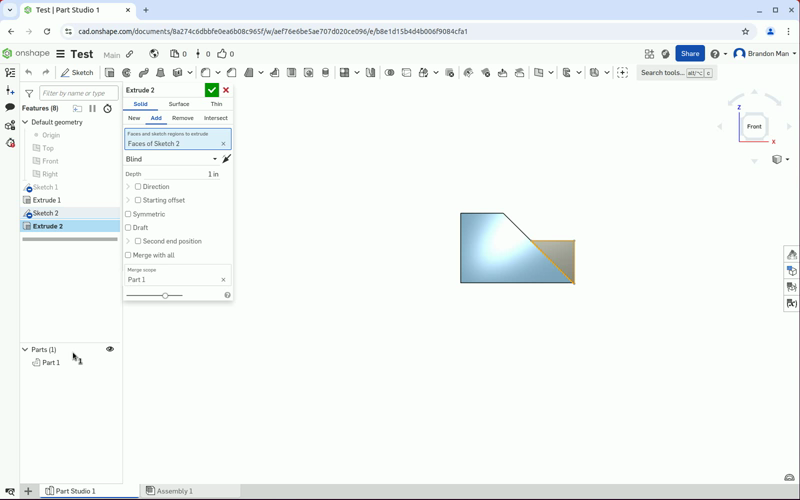
mouse_move(143, 106)
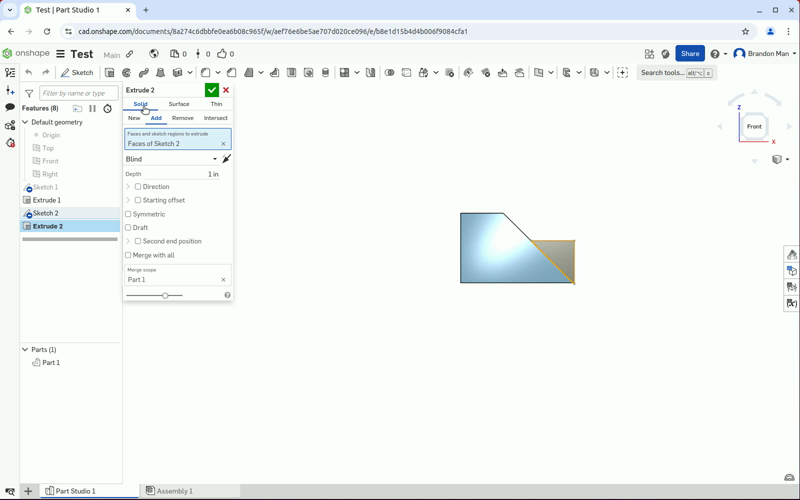
click(143, 106)
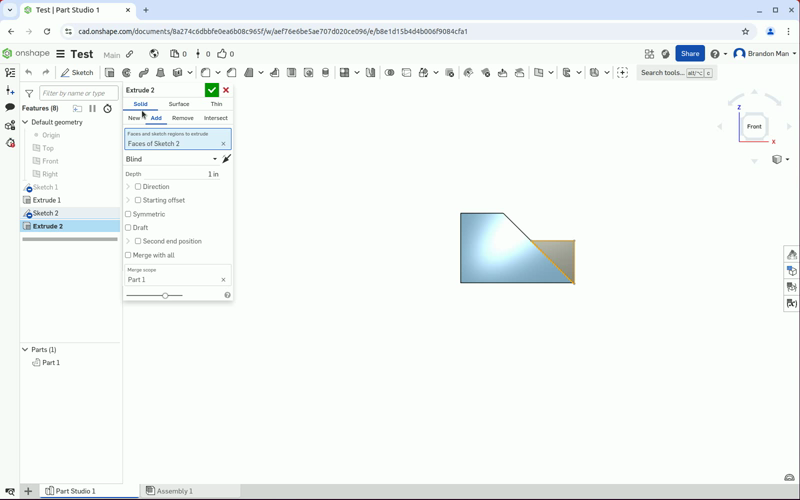
mouse_move(137, 120)
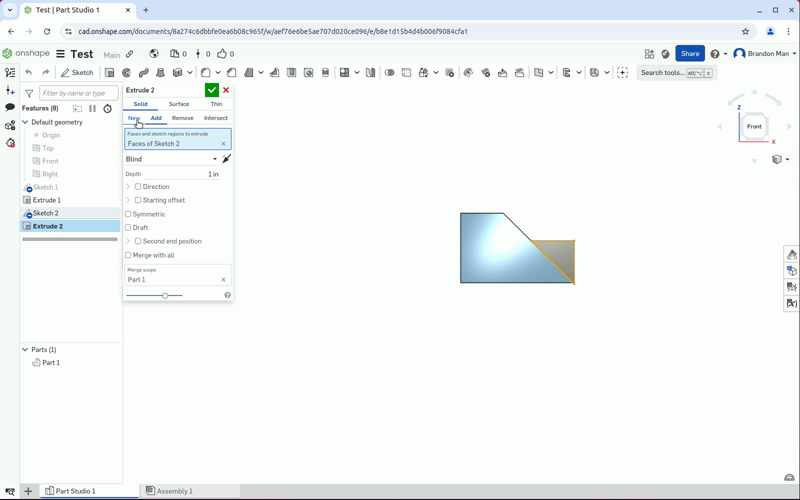
click(137, 120)
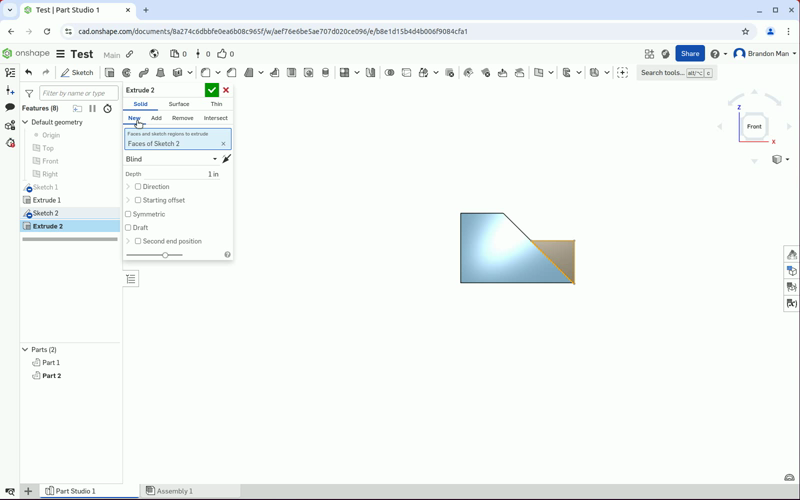
key(tab, 4)
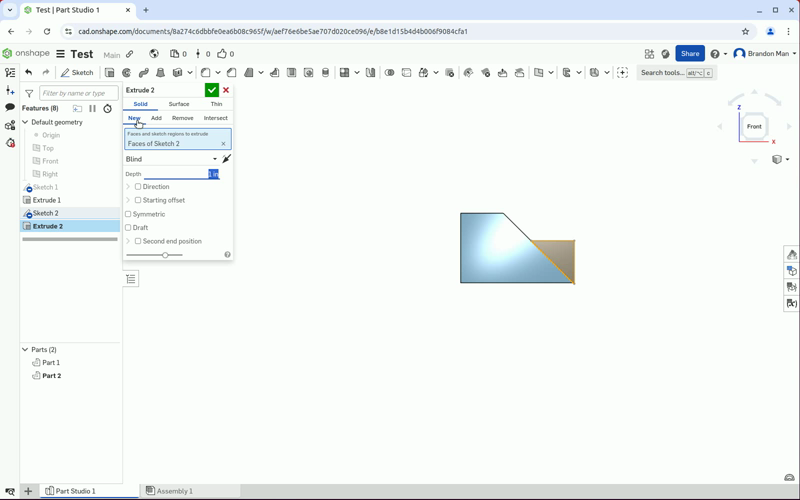
text(8.666)
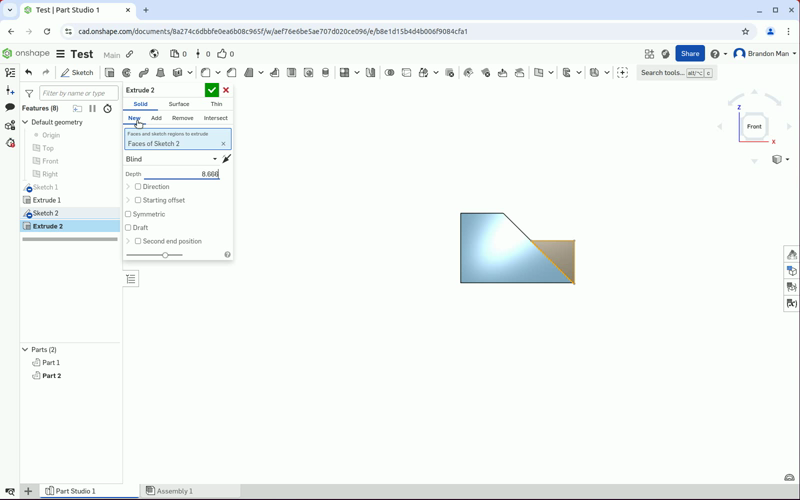
key(enter)
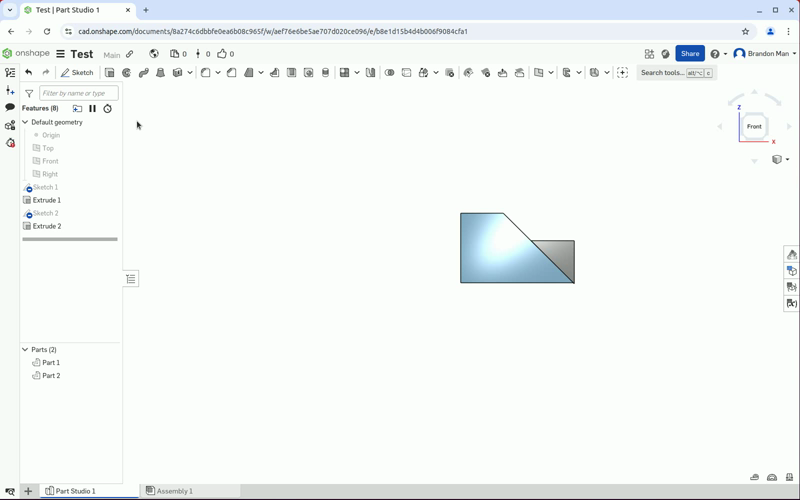
key(shift+h)
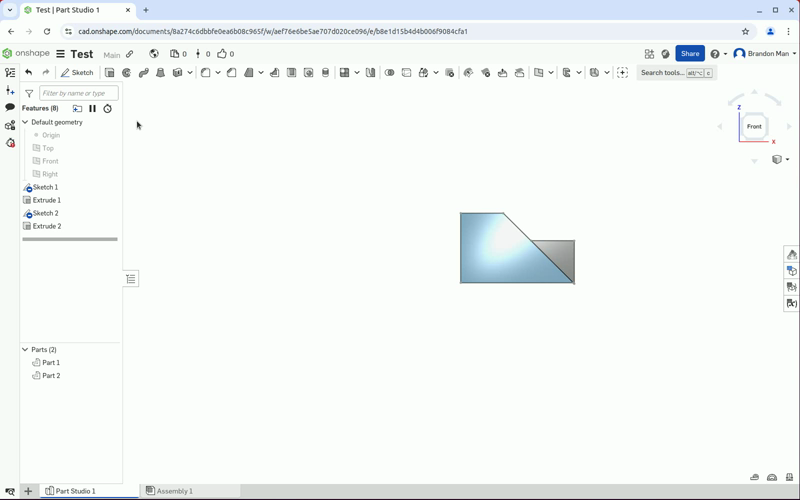
key(shift+h)
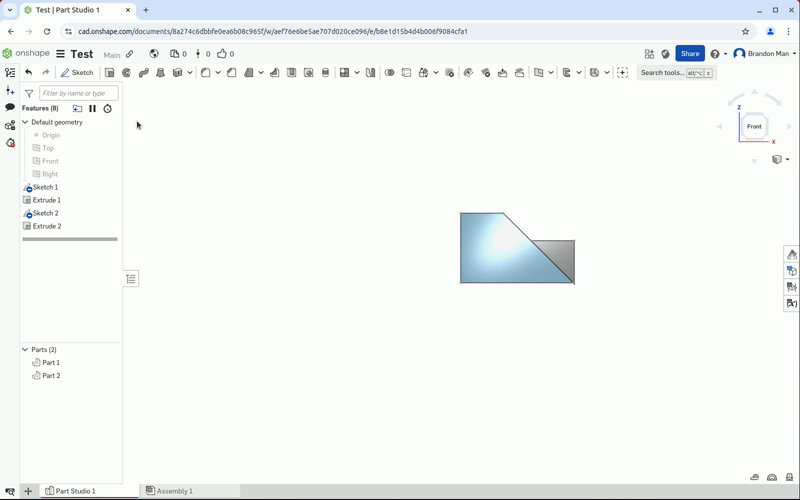
key(shift+7)
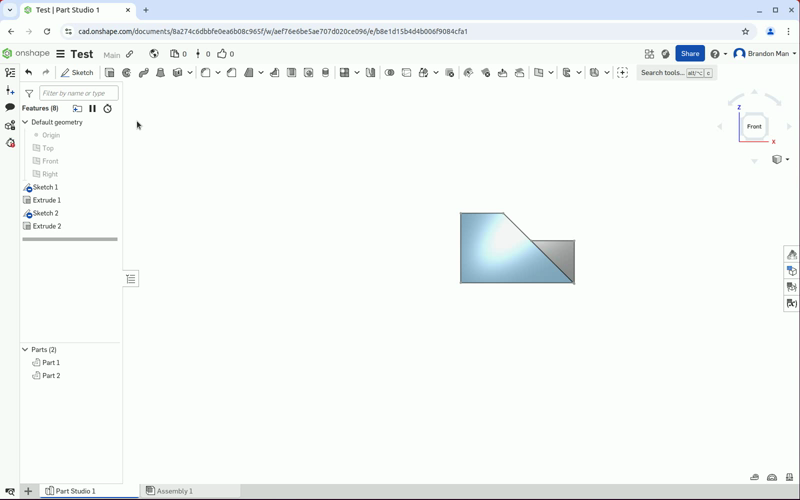
key(left, 2)
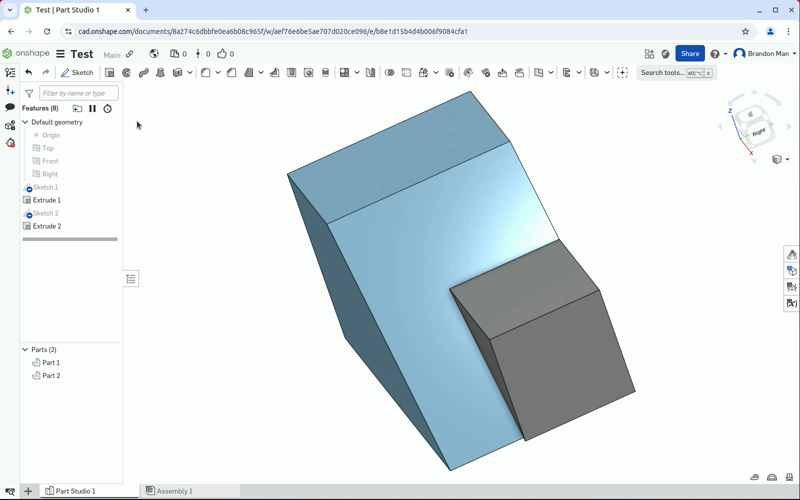
key(down, 2)
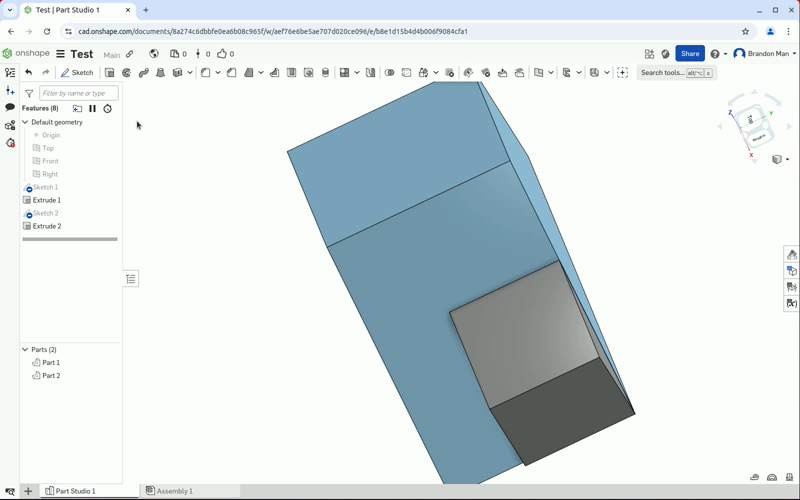
key(up, 2)
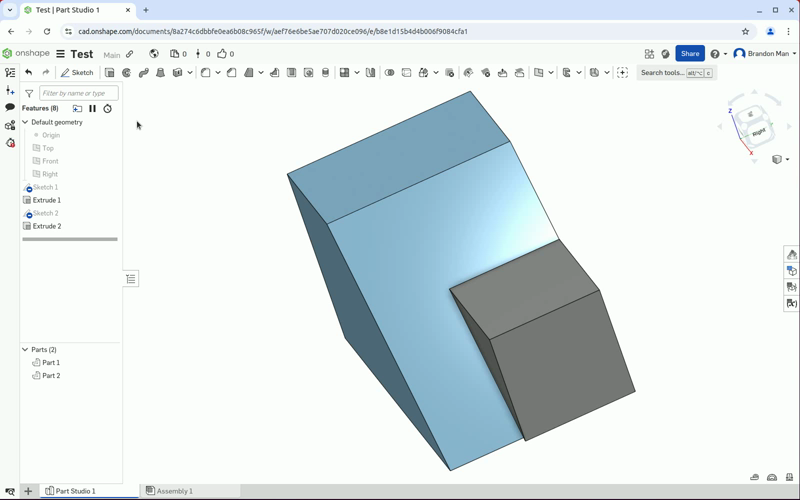
key(right, 2)
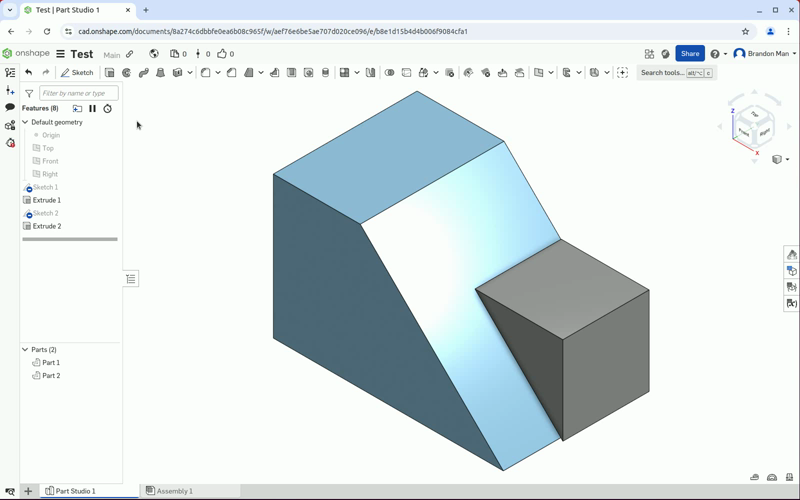
mouse_move(73, 189)
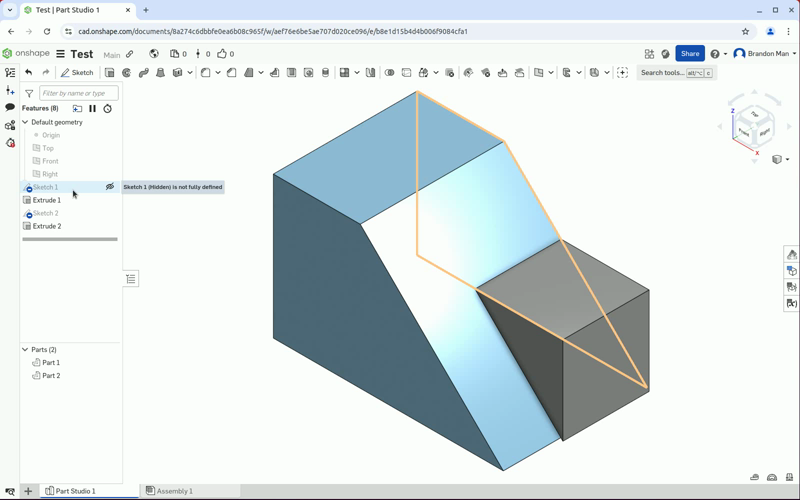
click(73, 189)